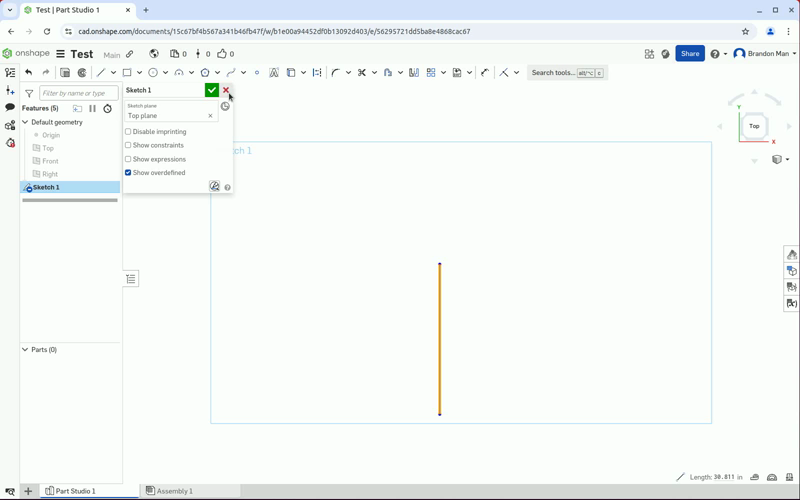
key(shift+h)
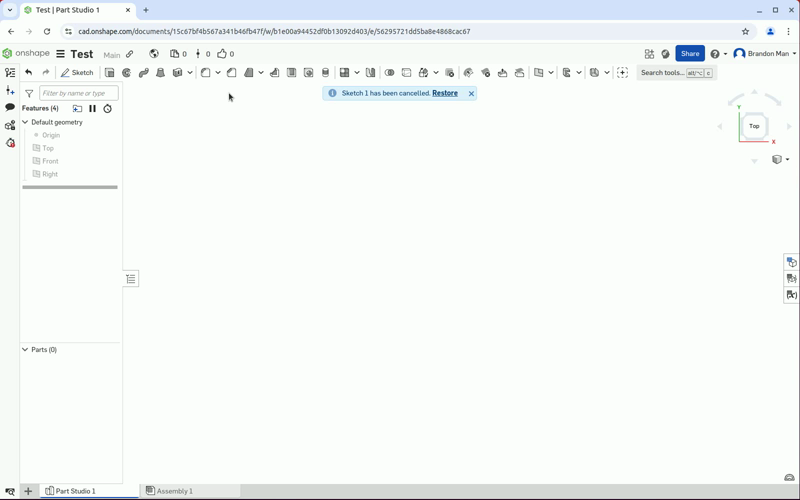
mouse_move(73, 352)
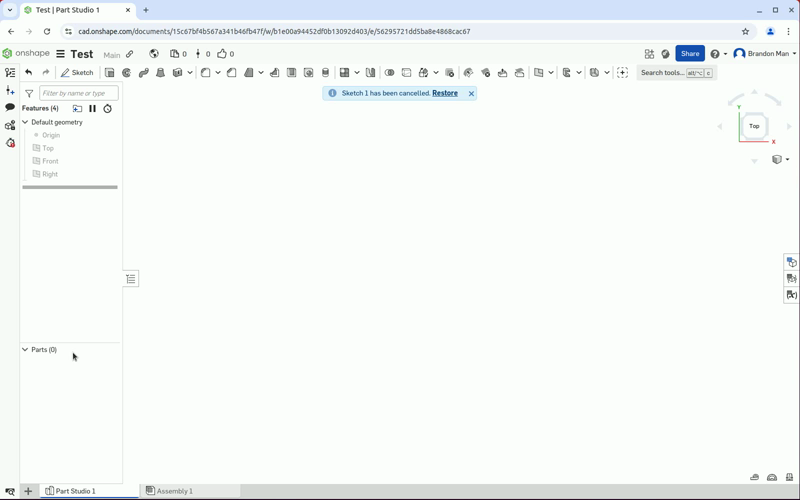
key(y)
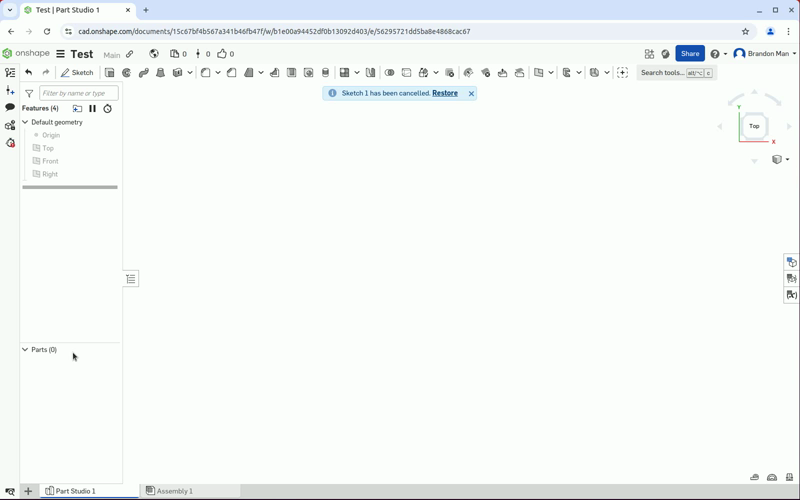
key(shift+p)
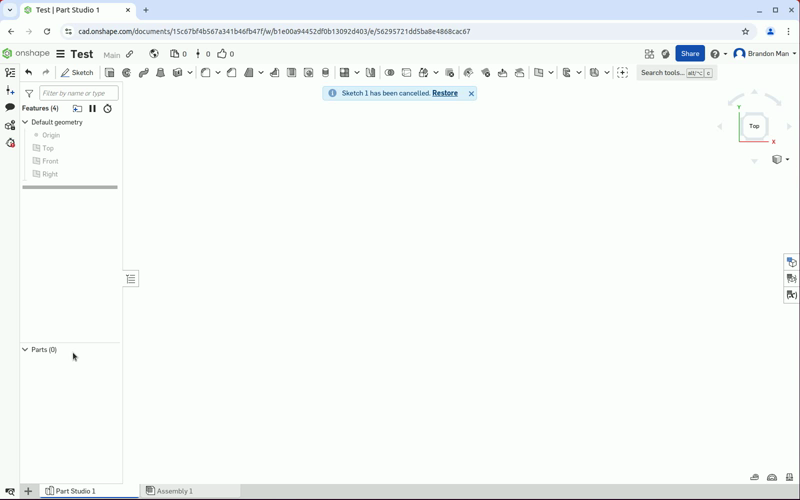
key(space)
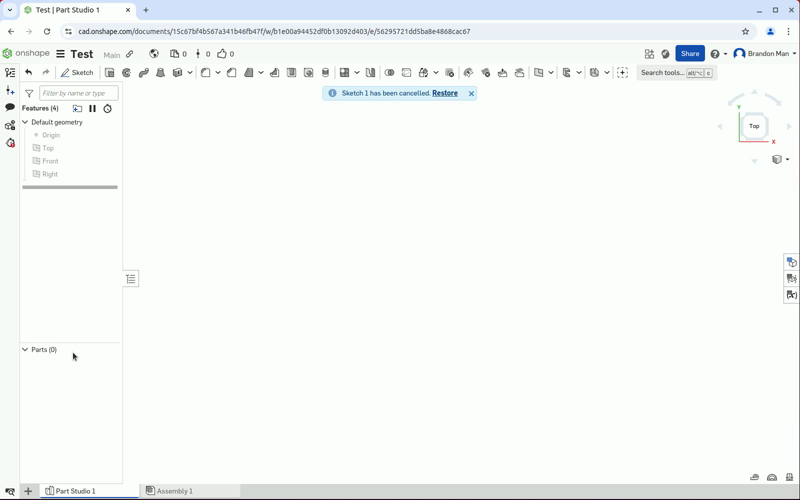
key_down(shift)
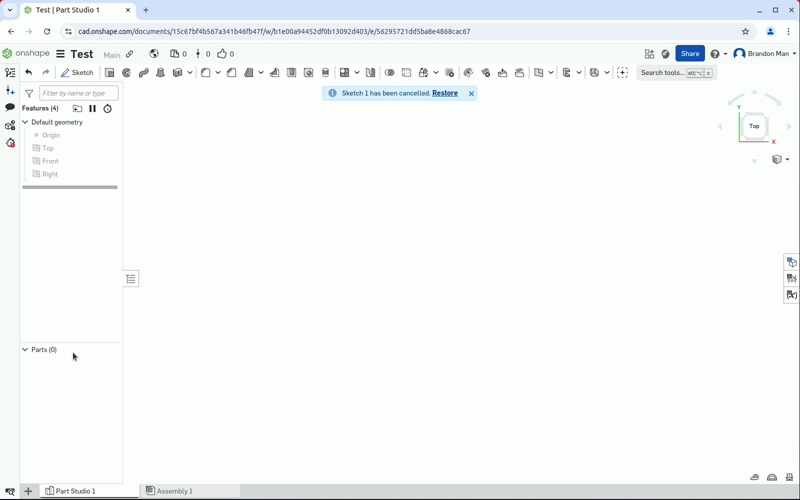
key(up)
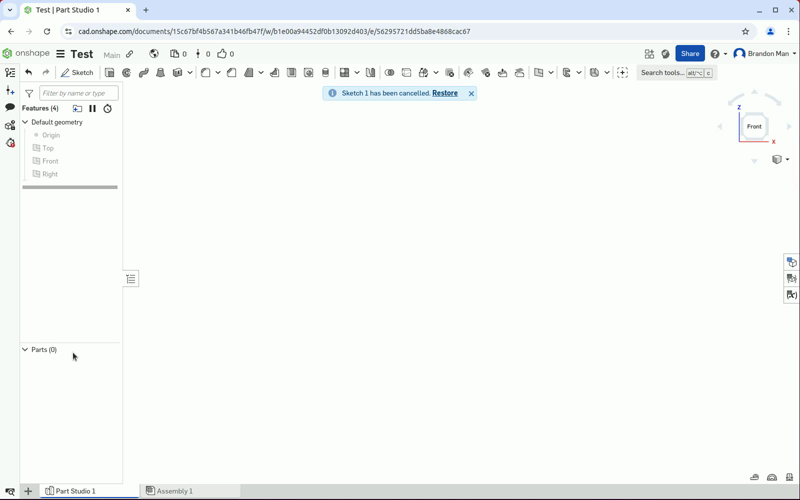
key_up(shift)
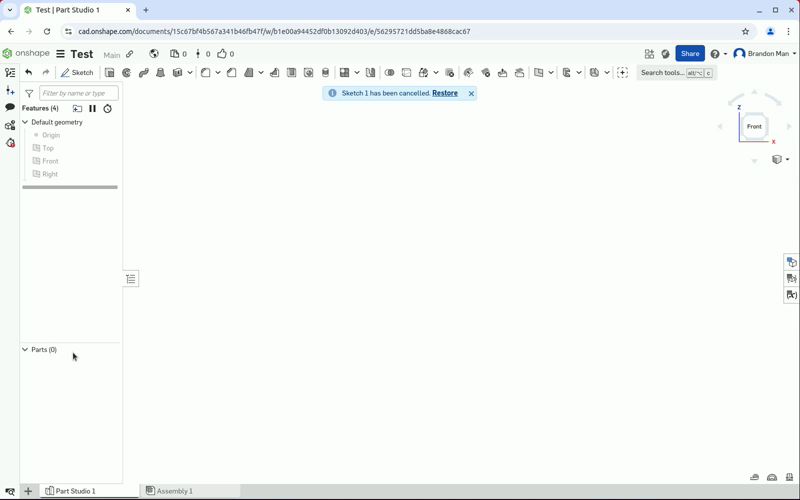
mouse_move(73, 352)
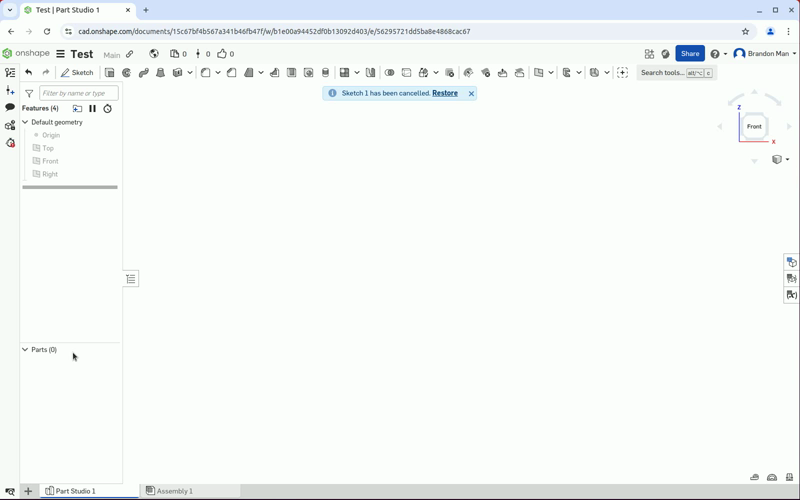
key(shift+y)
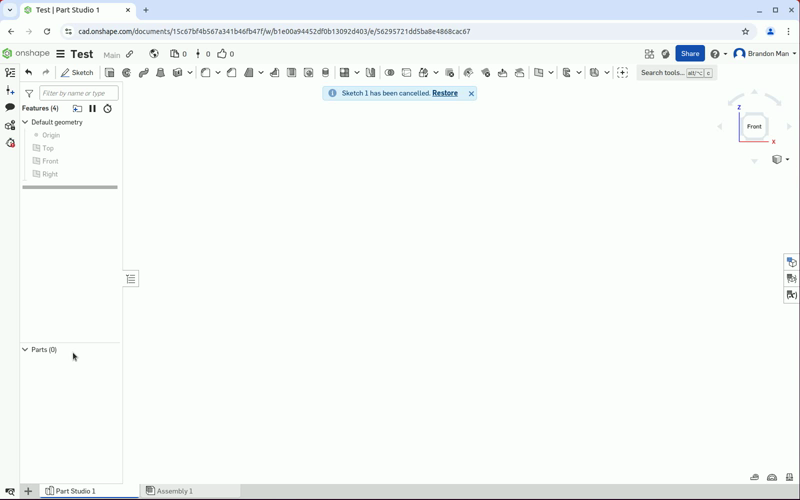
key(shift+s)
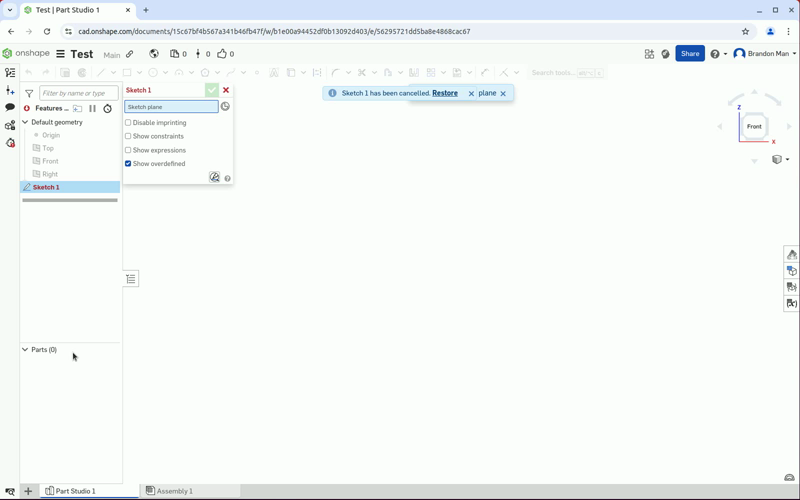
mouse_move(73, 163)
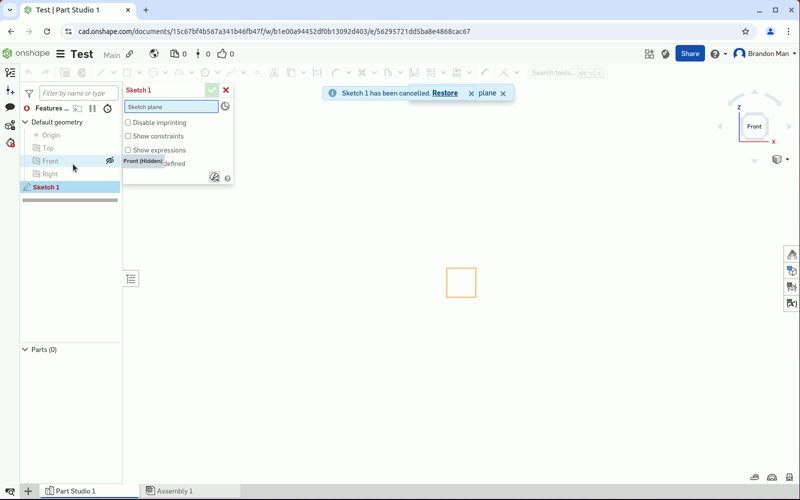
click(73, 163)
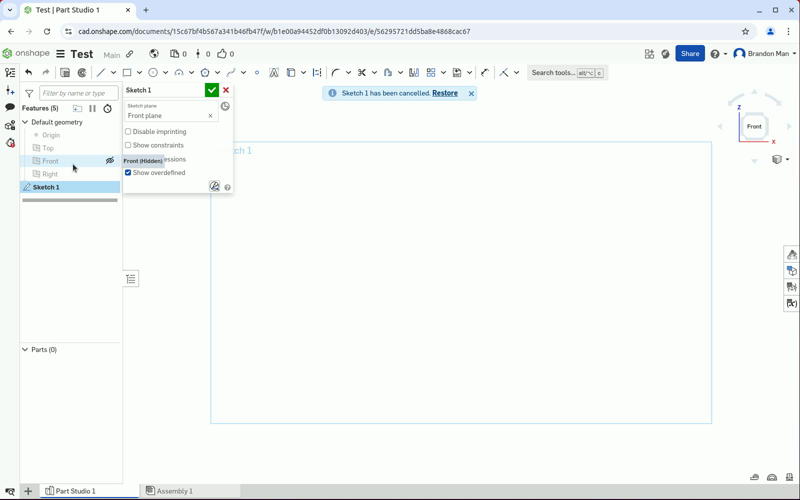
mouse_move(73, 352)
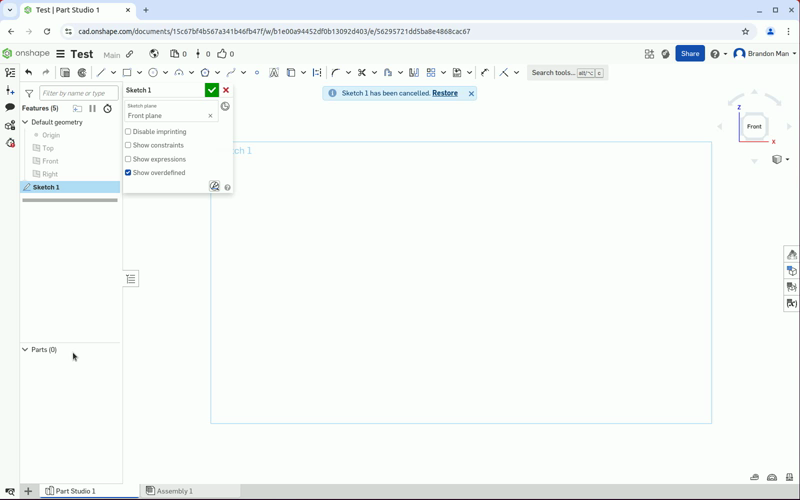
key(y)
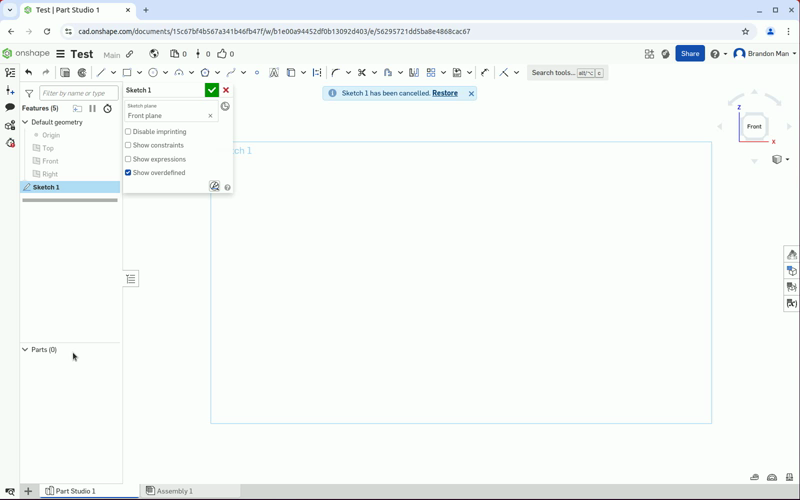
key(l)
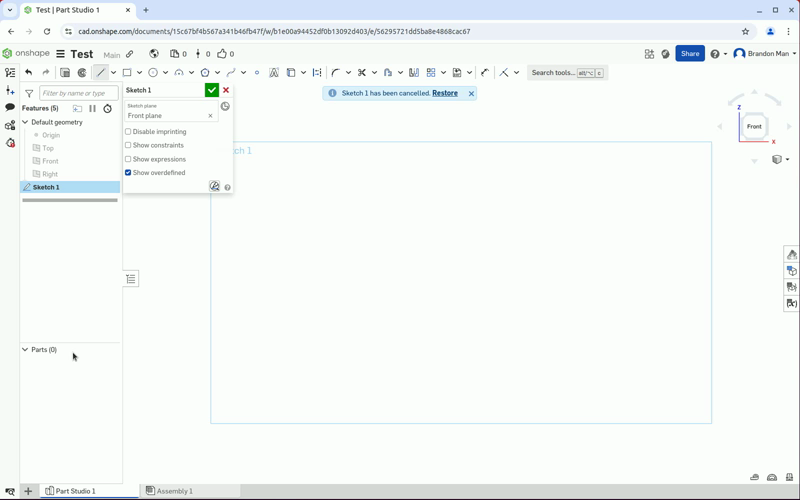
key_down(shift)
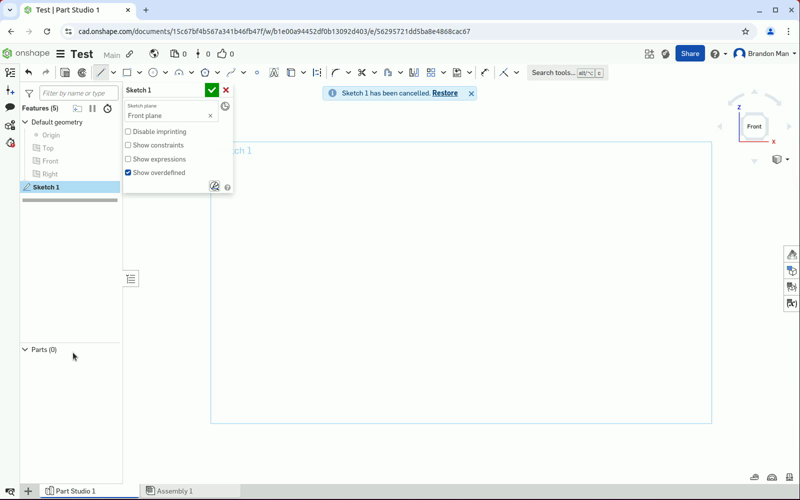
mouse_move(348, 234)
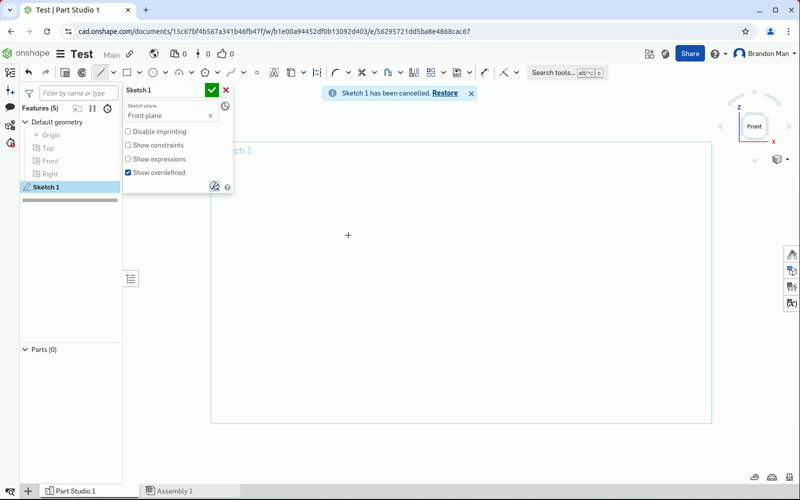
click(348, 234)
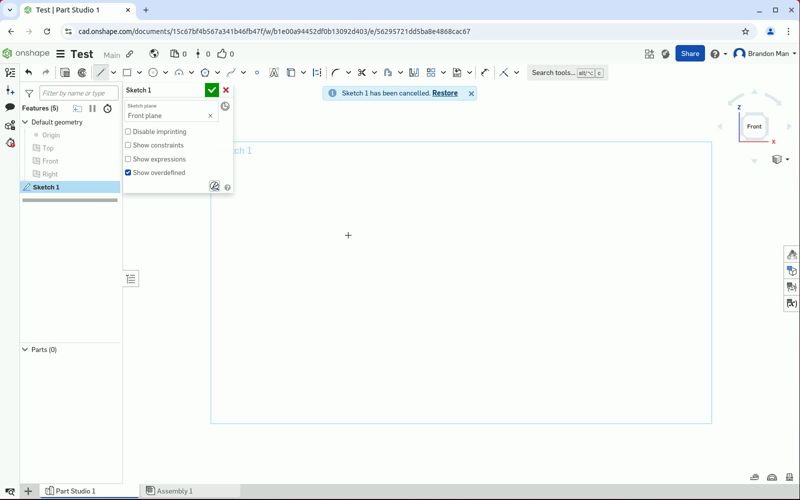
key_up(shift)
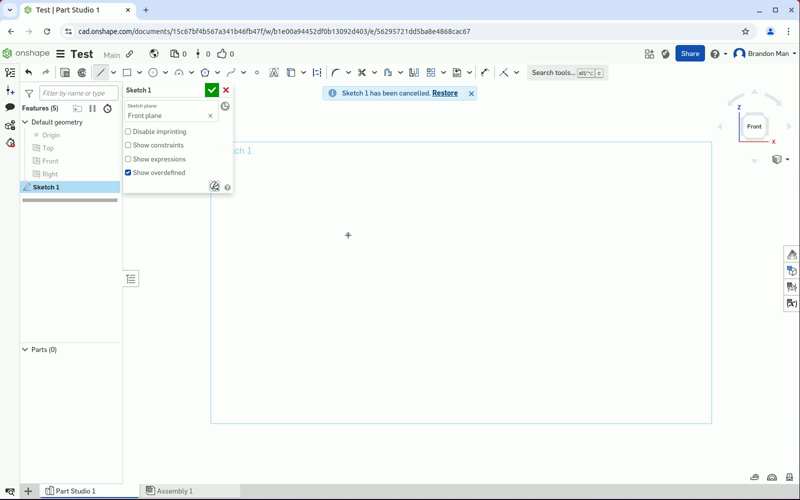
key_down(shift)
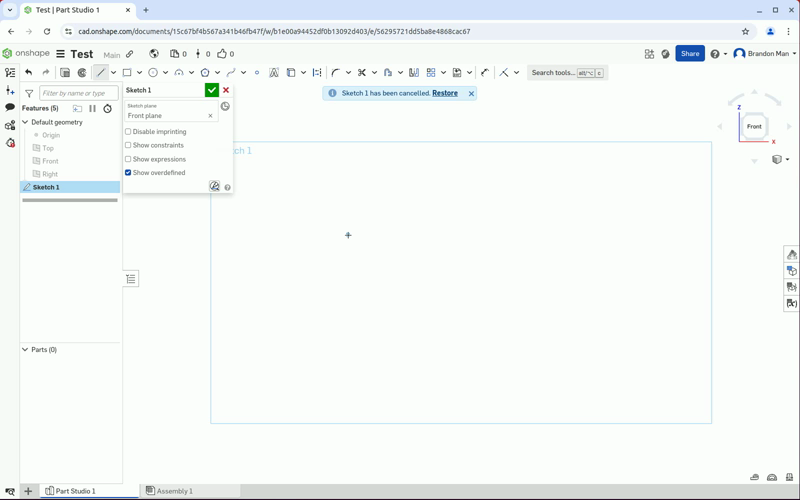
mouse_move(378, 234)
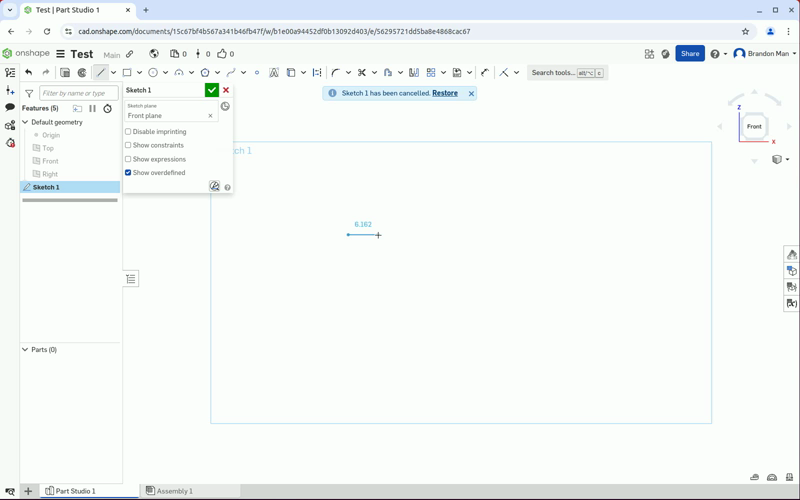
mouse_move(359, 234)
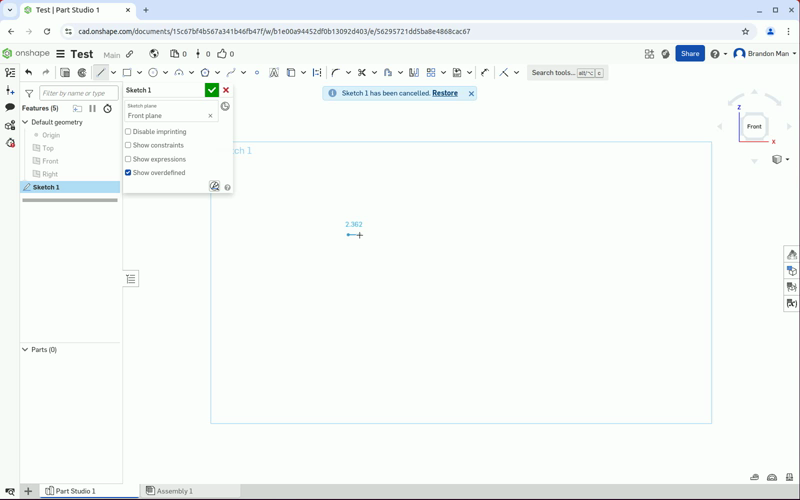
click(359, 234)
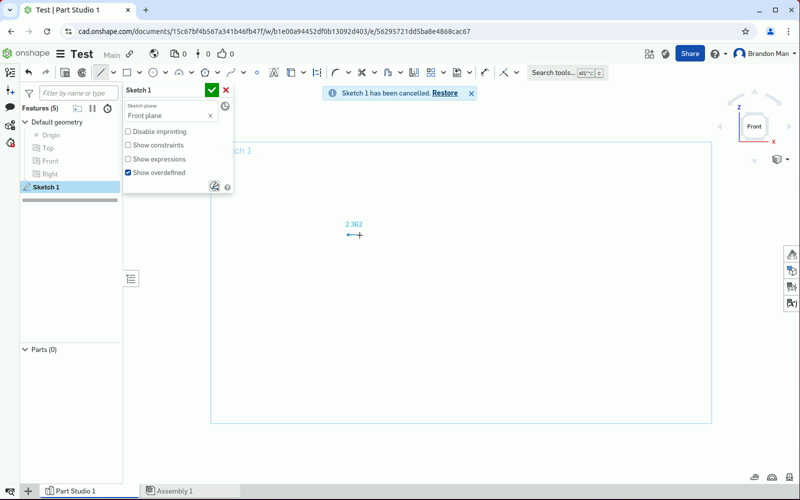
key_up(shift)
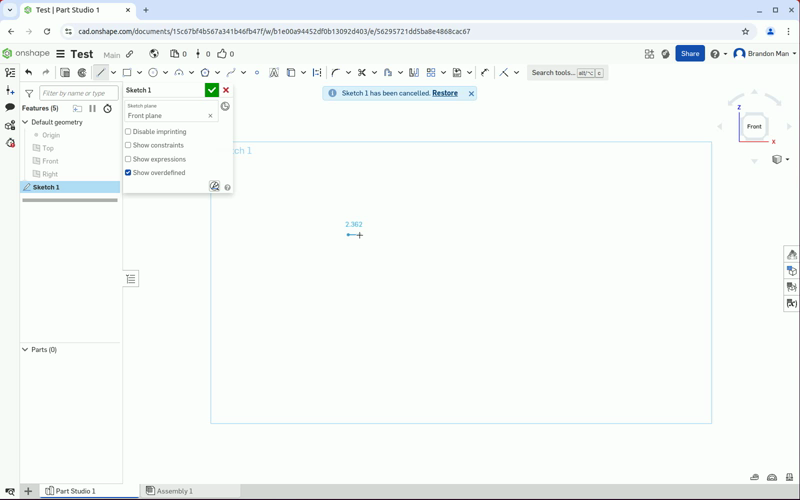
key_down(shift)
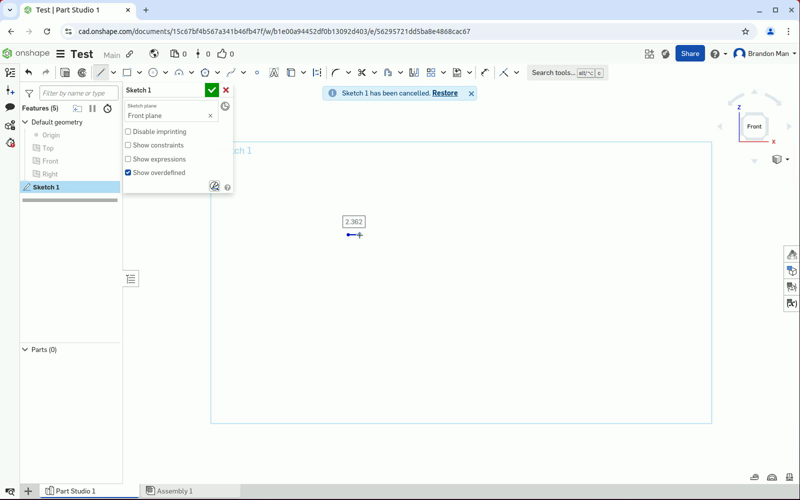
mouse_move(359, 331)
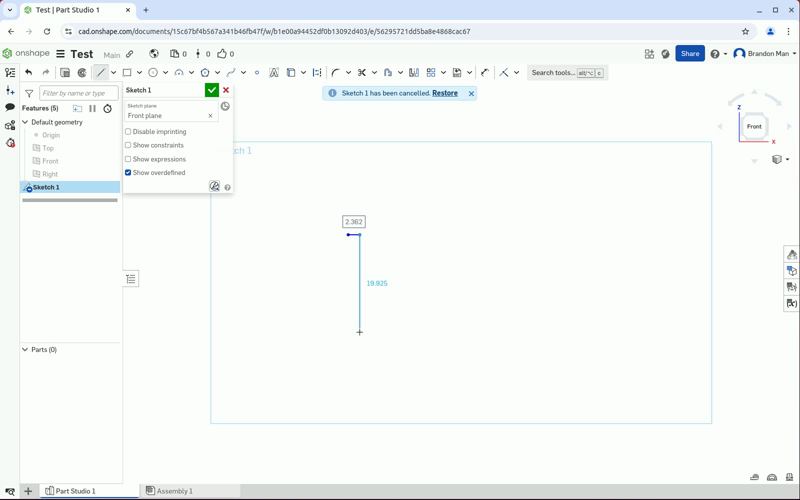
click(359, 331)
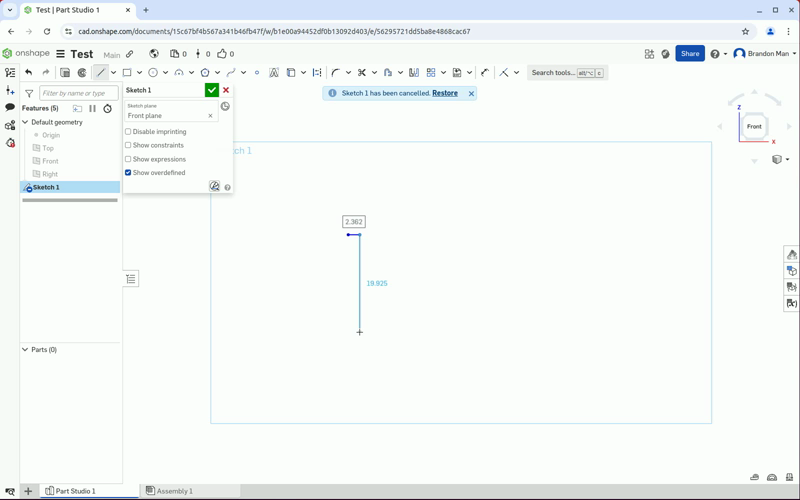
key_up(shift)
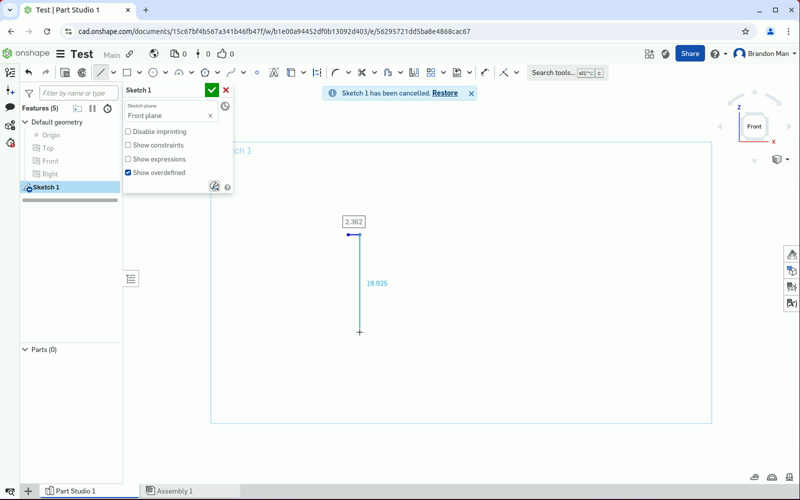
key_down(shift)
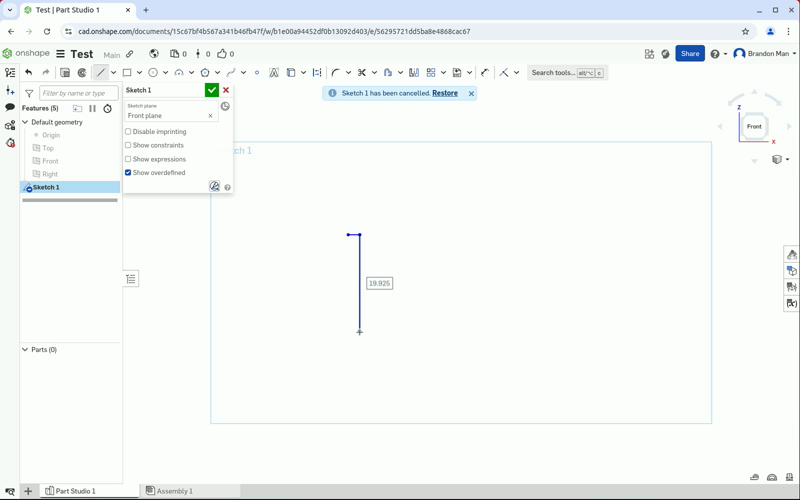
mouse_move(560, 331)
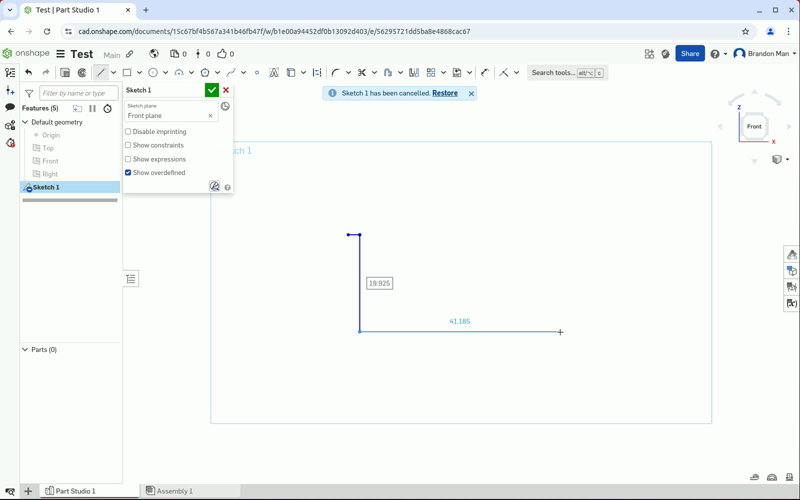
click(560, 331)
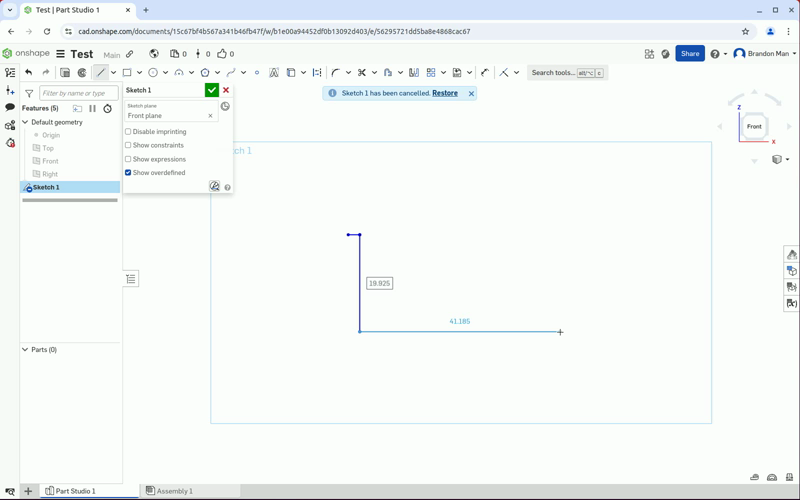
key_up(shift)
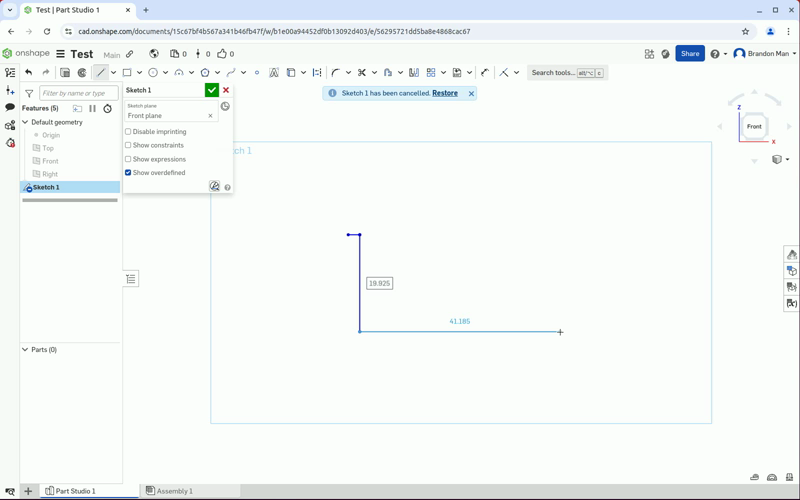
key_down(shift)
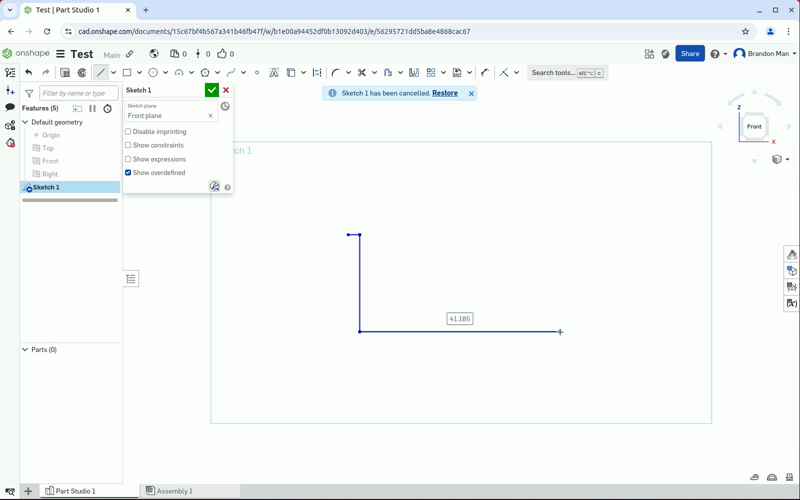
mouse_move(560, 234)
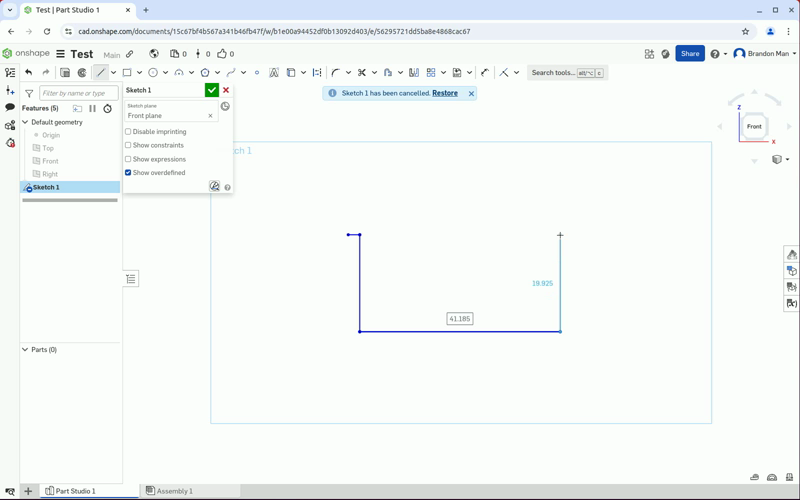
click(560, 234)
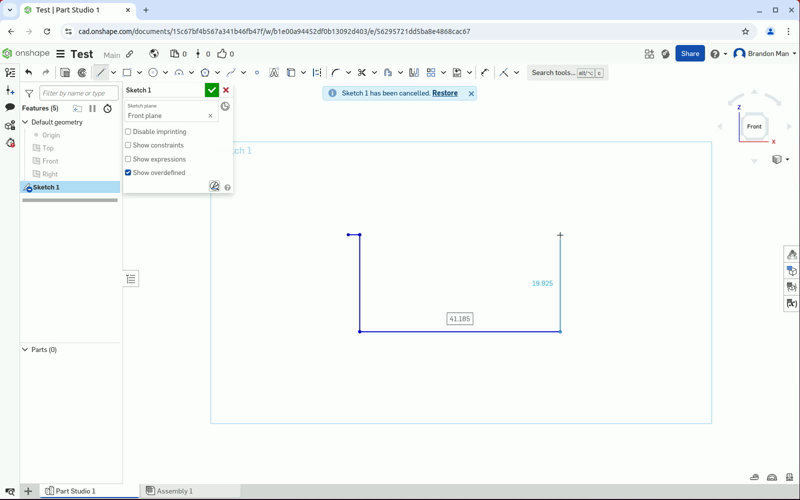
key_up(shift)
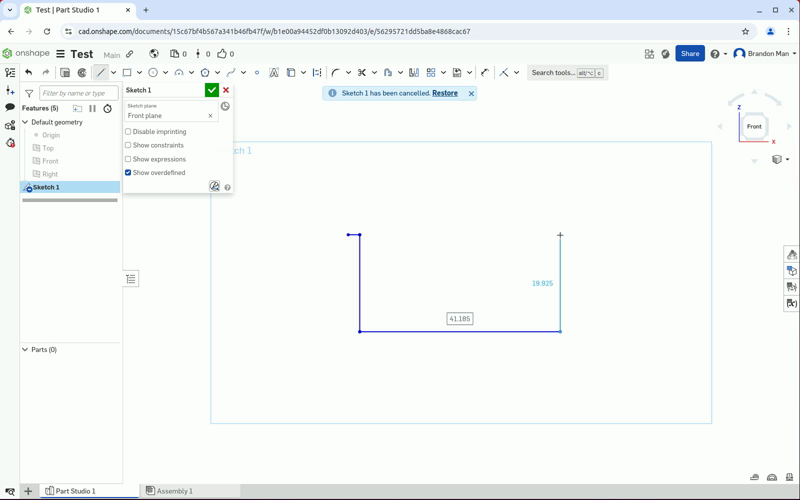
key_down(shift)
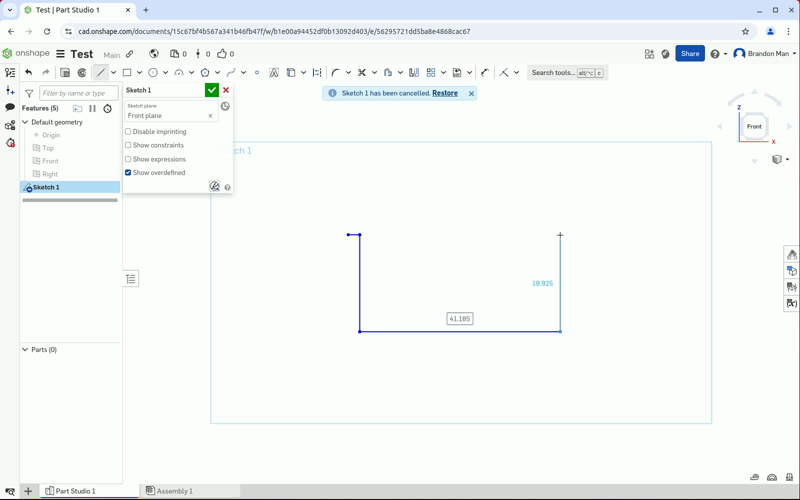
mouse_move(589, 234)
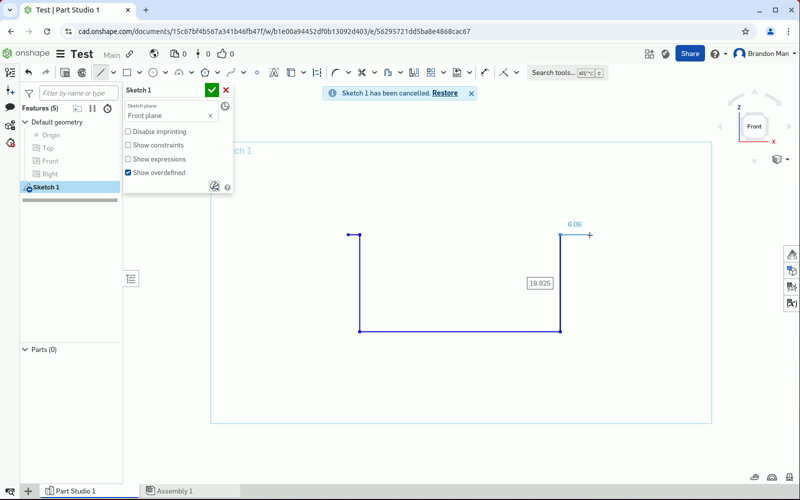
mouse_move(572, 234)
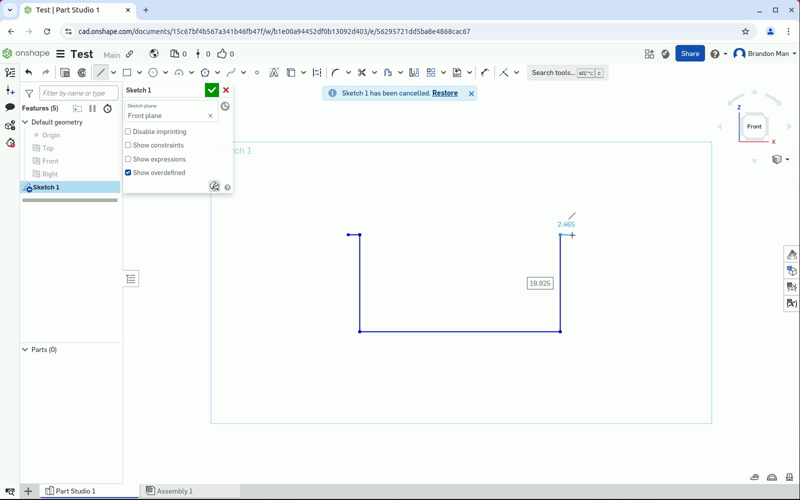
click(572, 234)
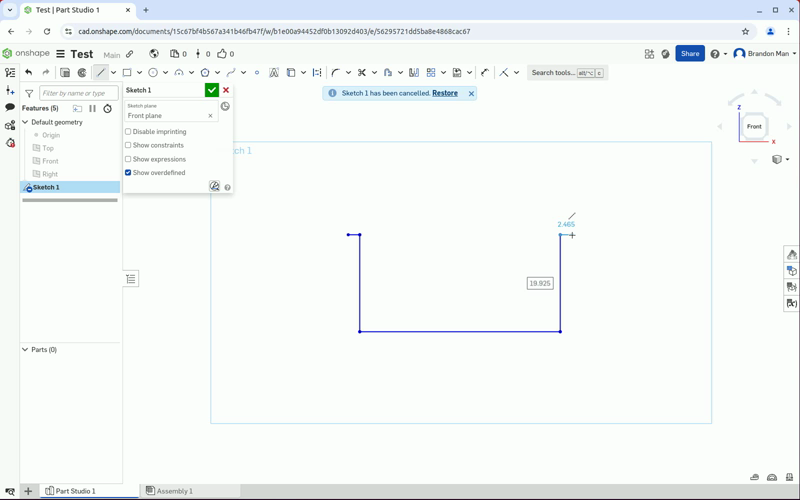
key_up(shift)
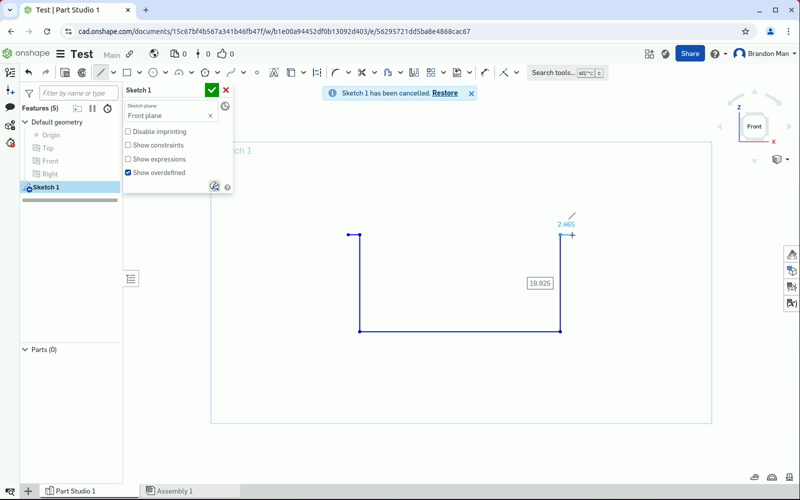
key_down(shift)
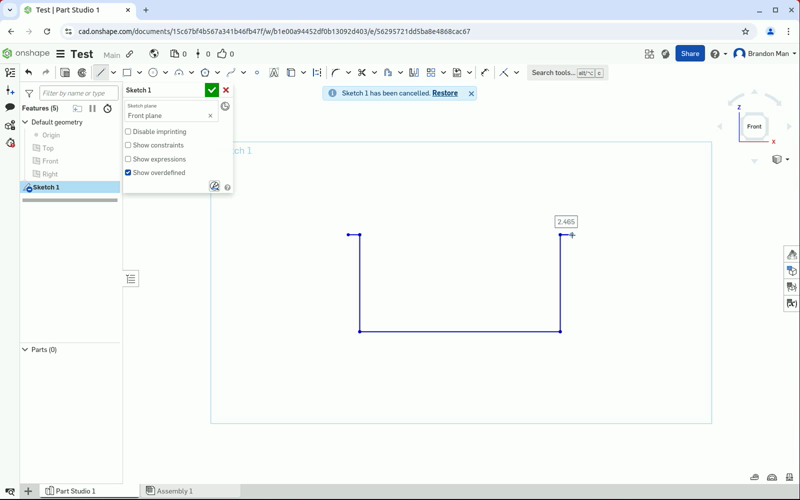
mouse_move(461, 183)
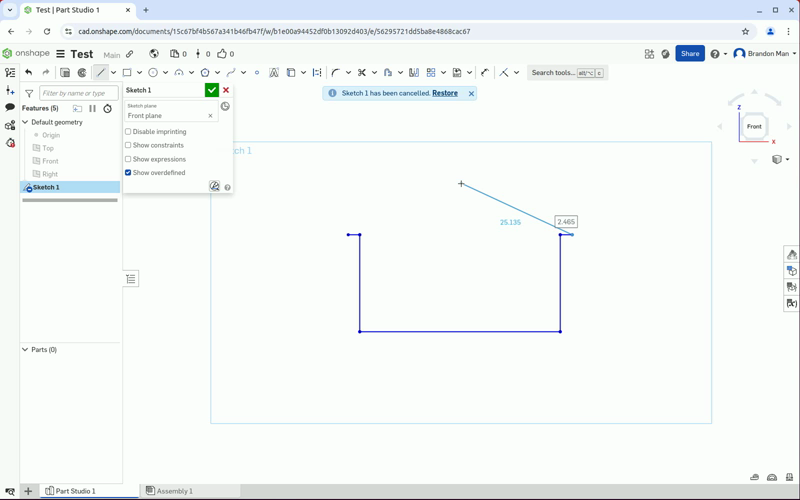
click(461, 183)
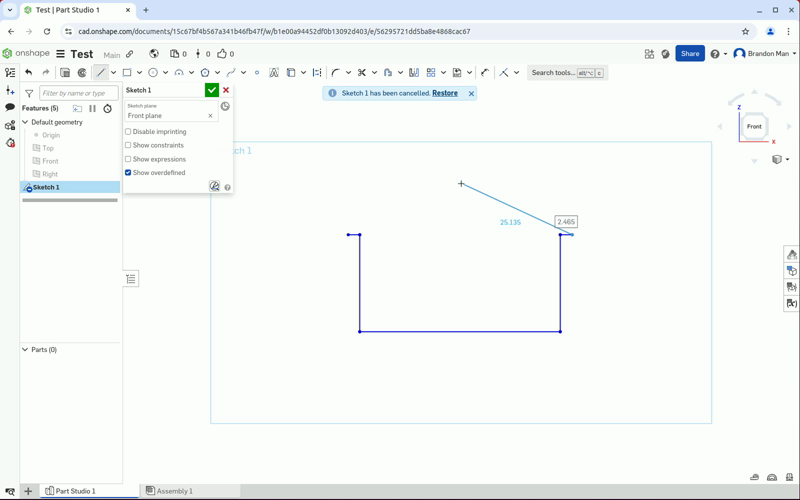
key_up(shift)
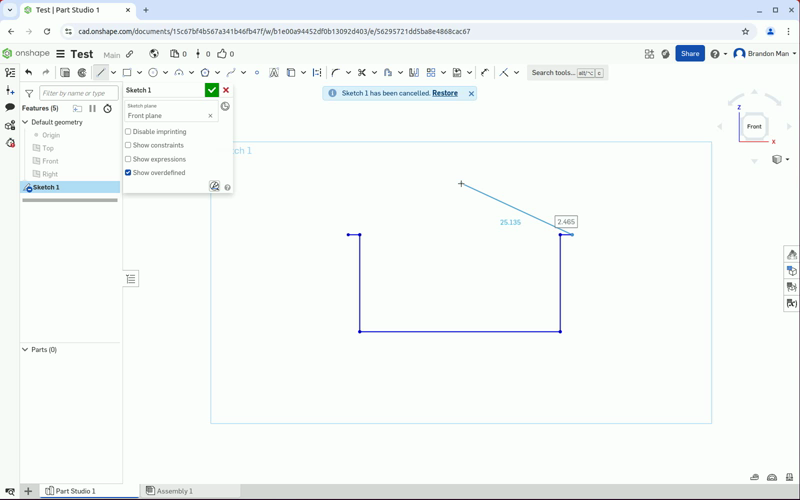
key_down(shift)
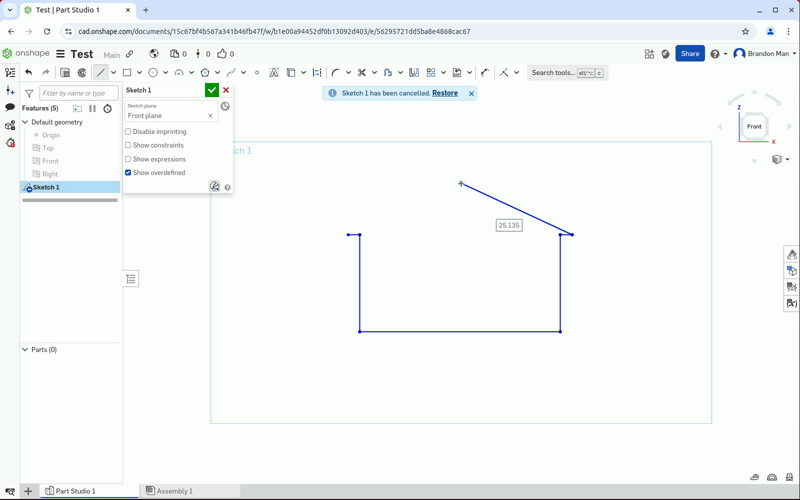
mouse_move(348, 234)
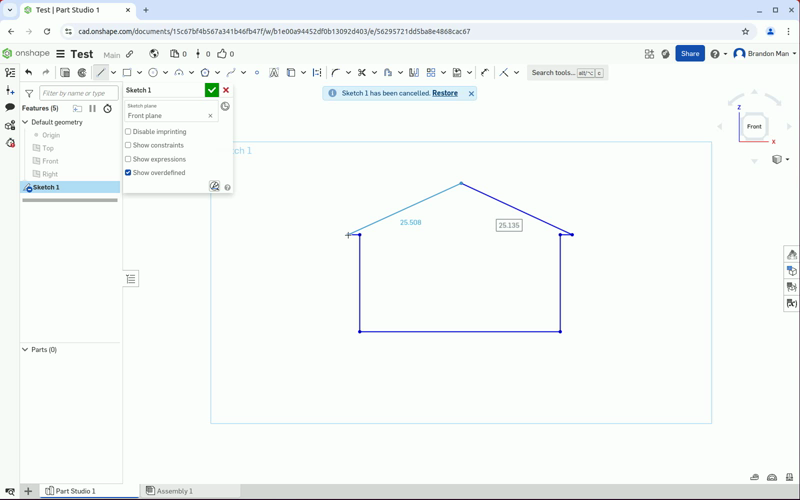
key_up(shift)
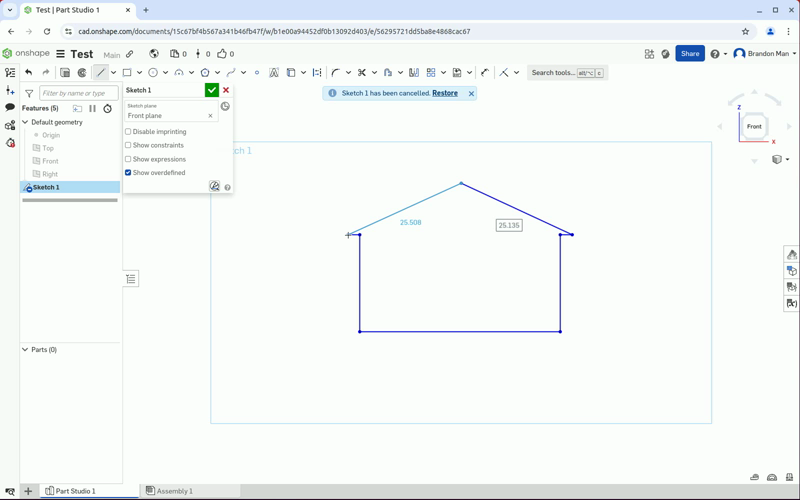
click(348, 234)
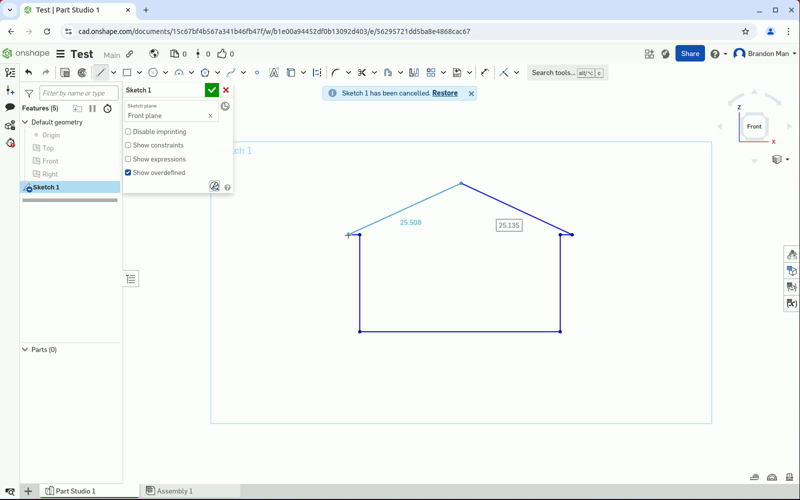
key(esc)
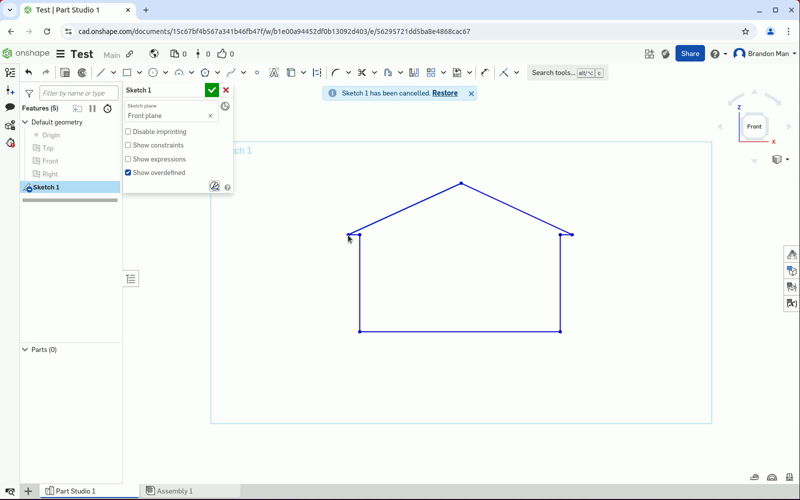
mouse_move(481, 218)
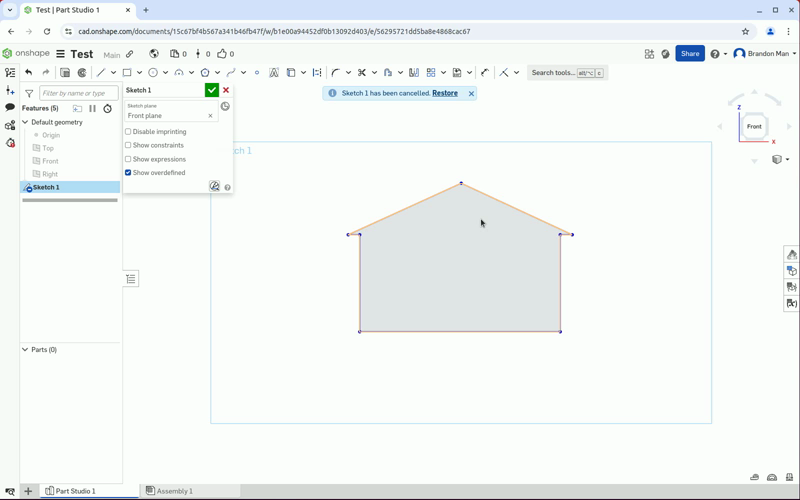
click(481, 218)
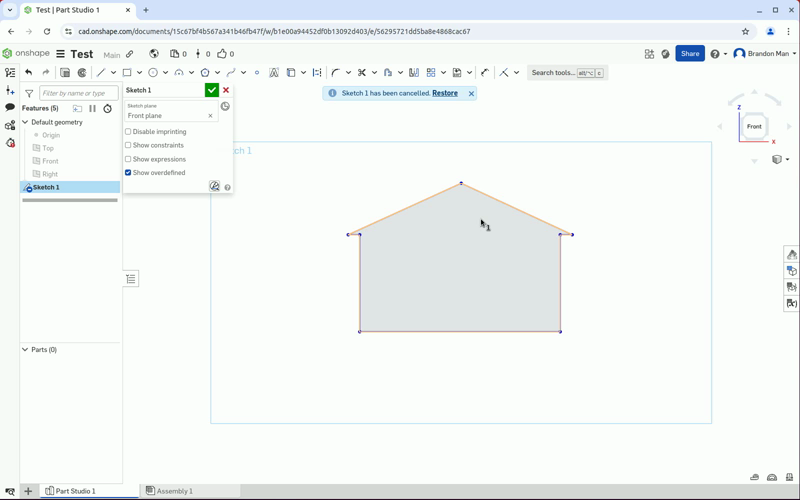
mouse_move(73, 352)
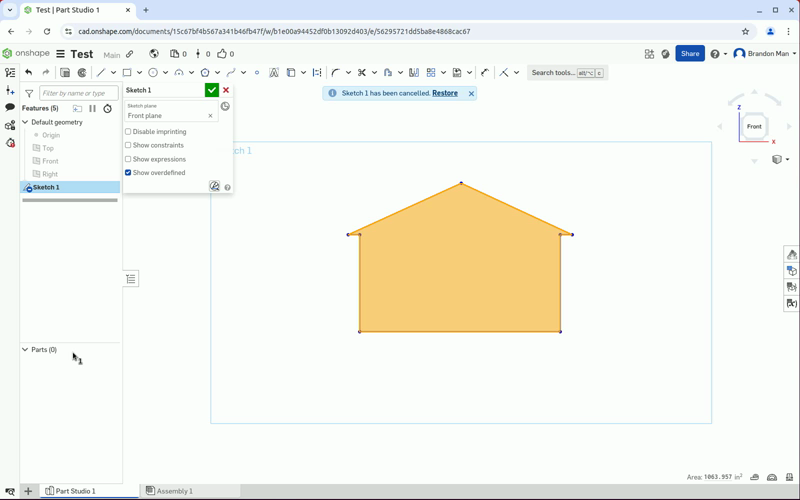
key(shift+y)
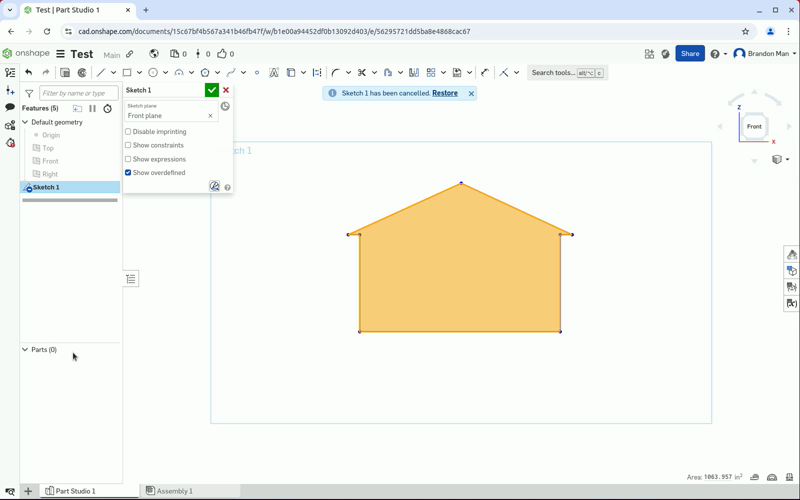
key(shift+e)
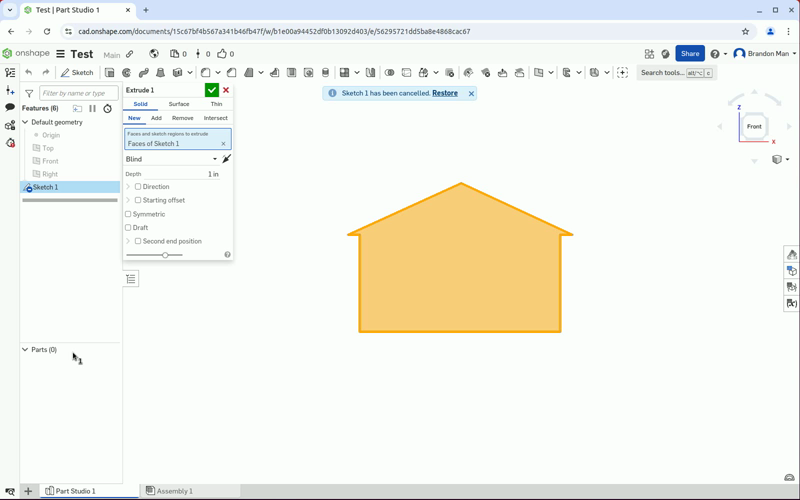
mouse_move(143, 106)
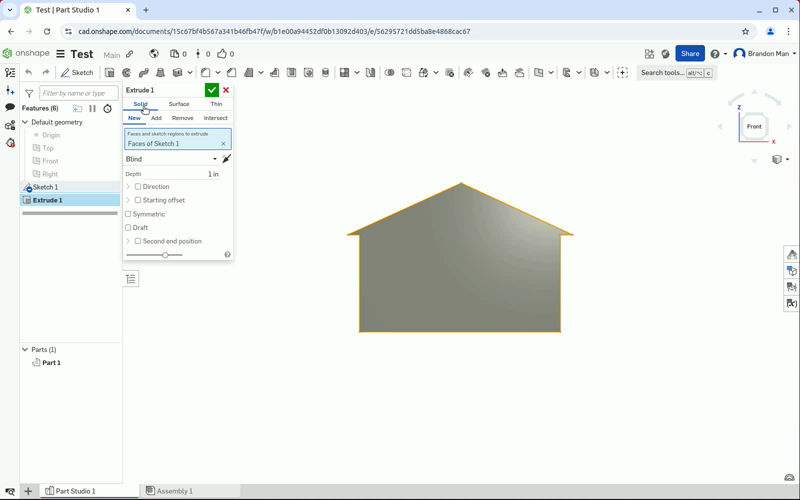
click(143, 106)
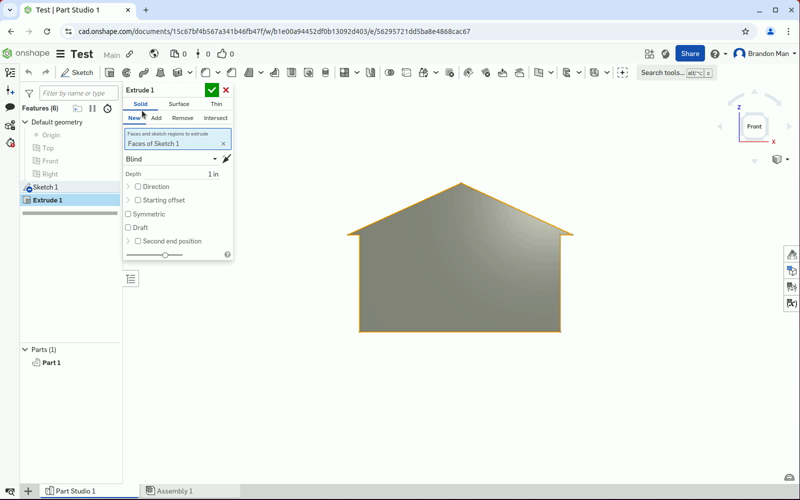
mouse_move(137, 120)
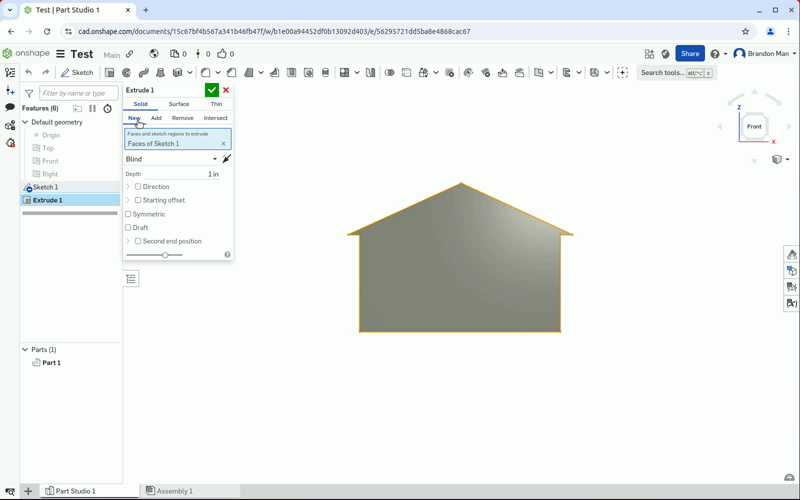
click(137, 120)
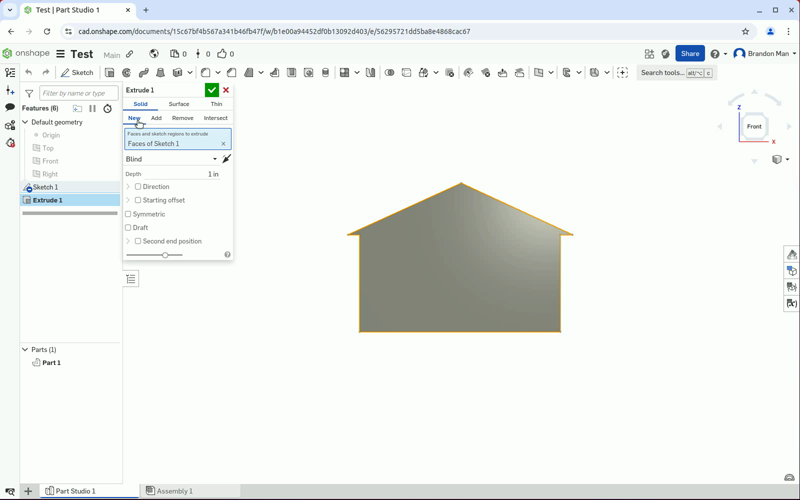
key(tab, 4)
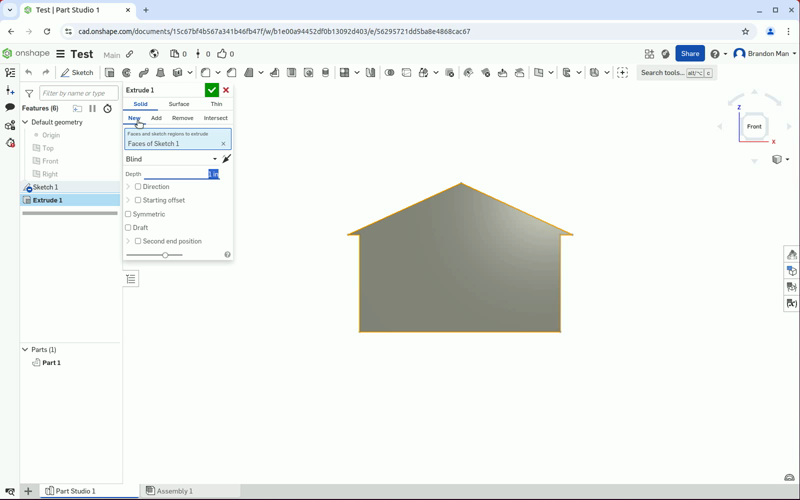
text(2.166)
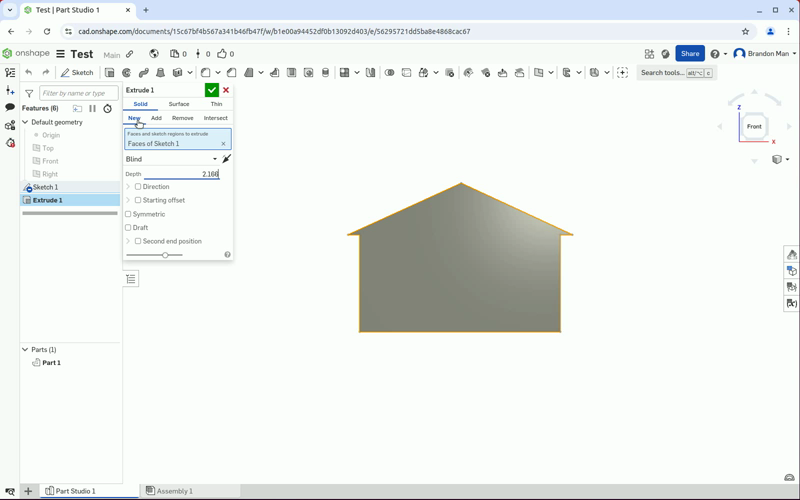
key(enter)
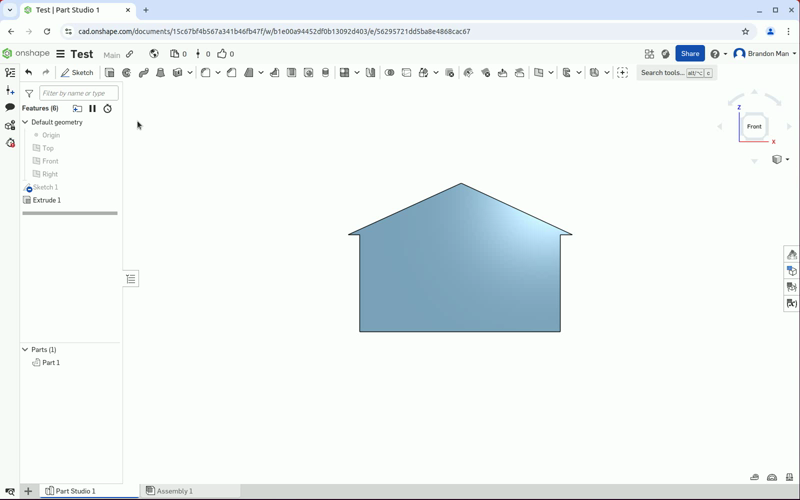
key(shift+h)
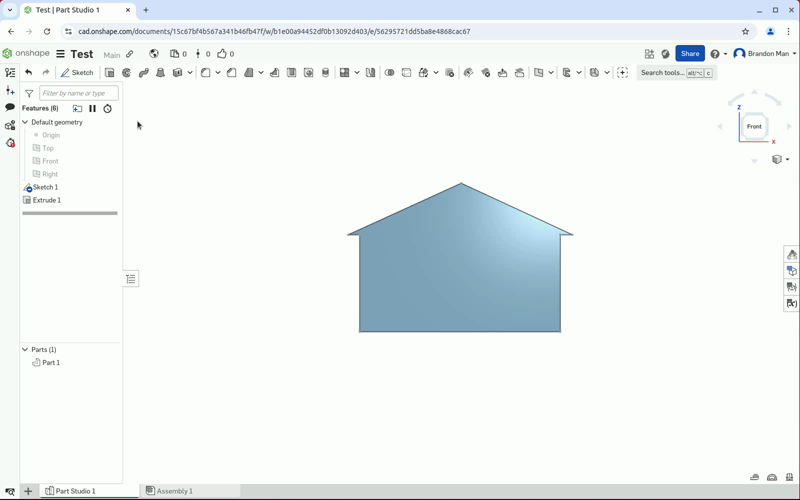
key(shift+h)
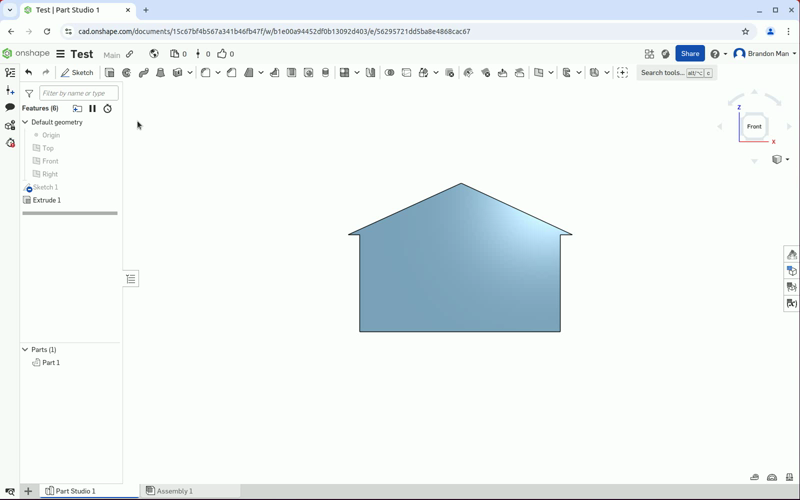
mouse_move(73, 189)
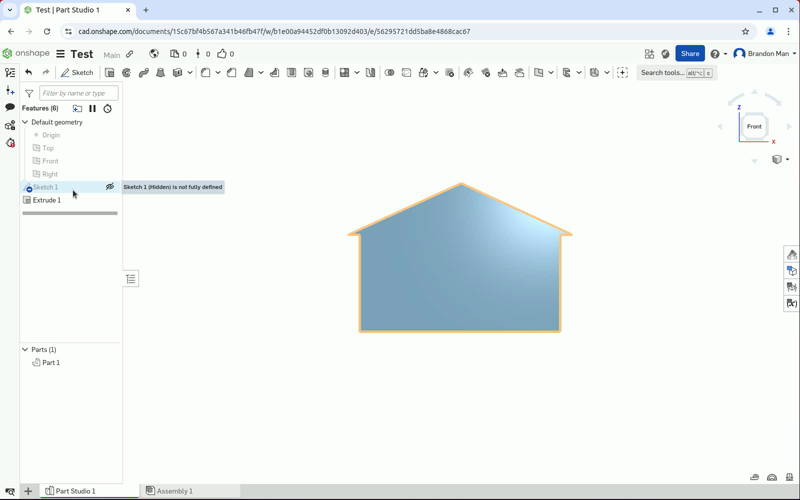
click(73, 189)
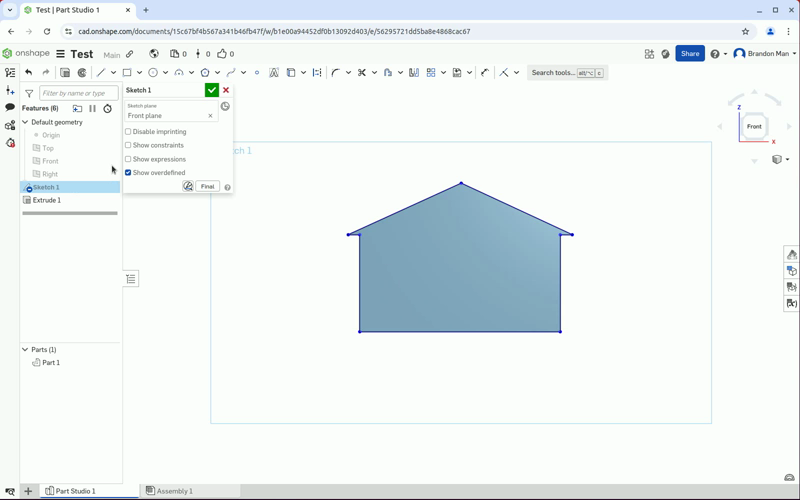
mouse_move(229, 92)
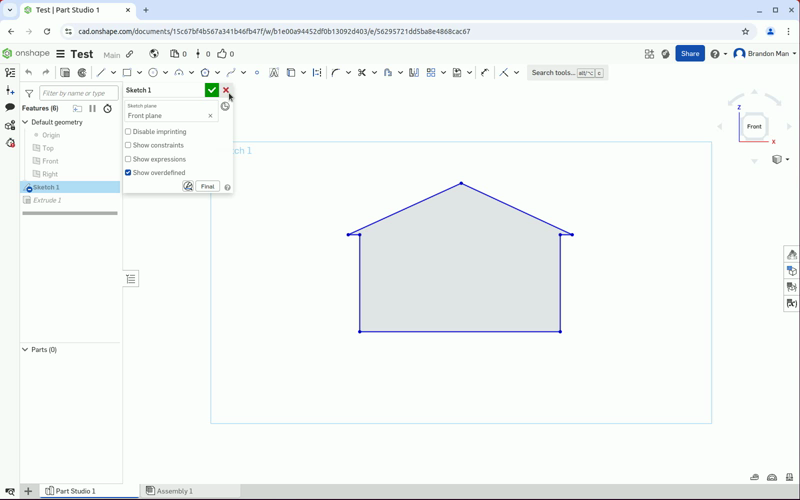
click(229, 92)
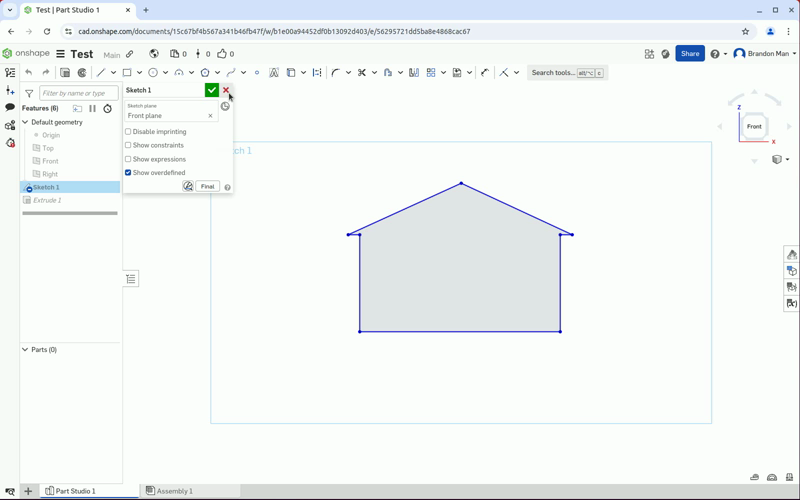
key(shift+s)
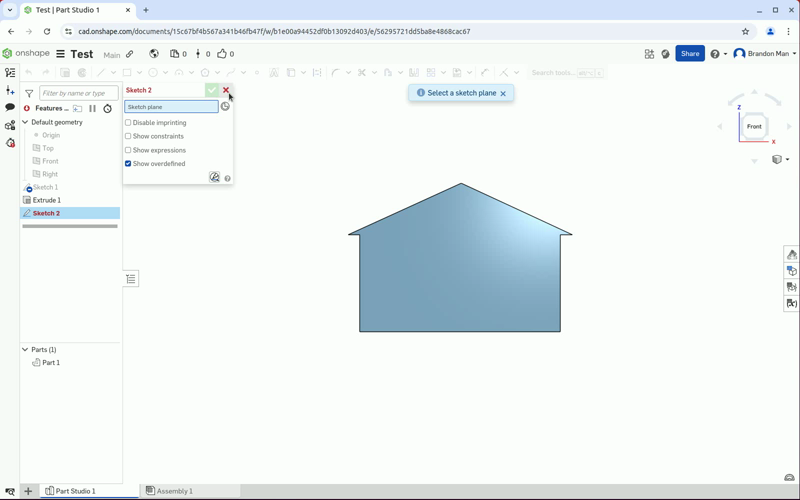
mouse_move(73, 163)
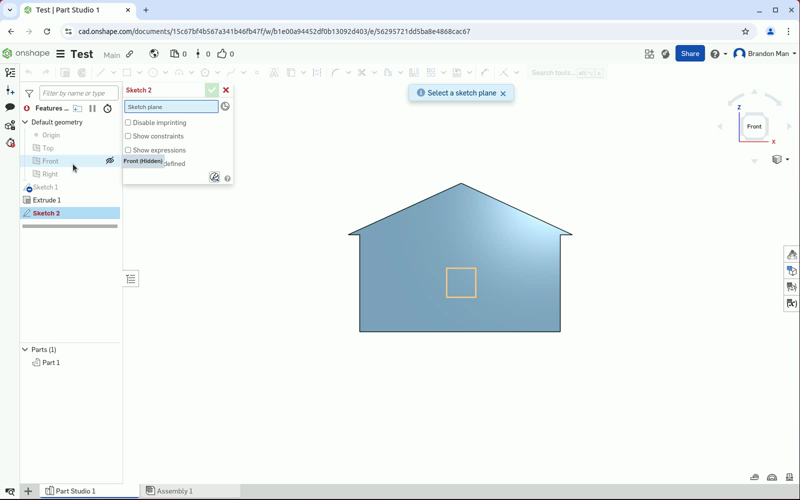
click(73, 163)
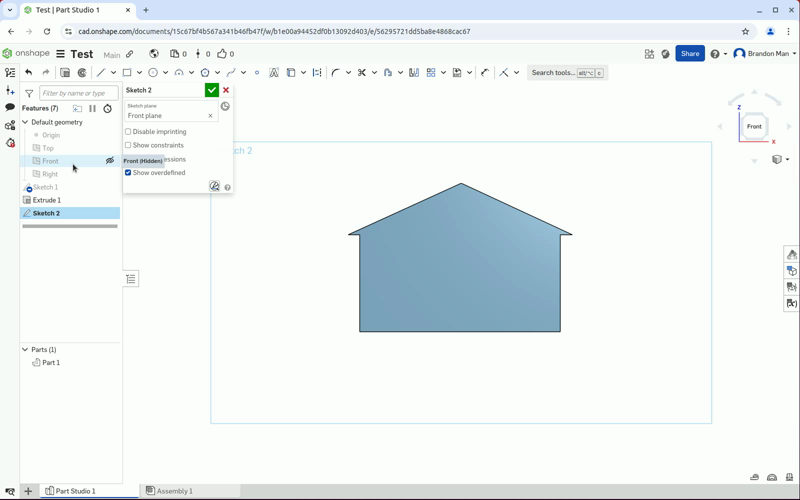
mouse_move(73, 352)
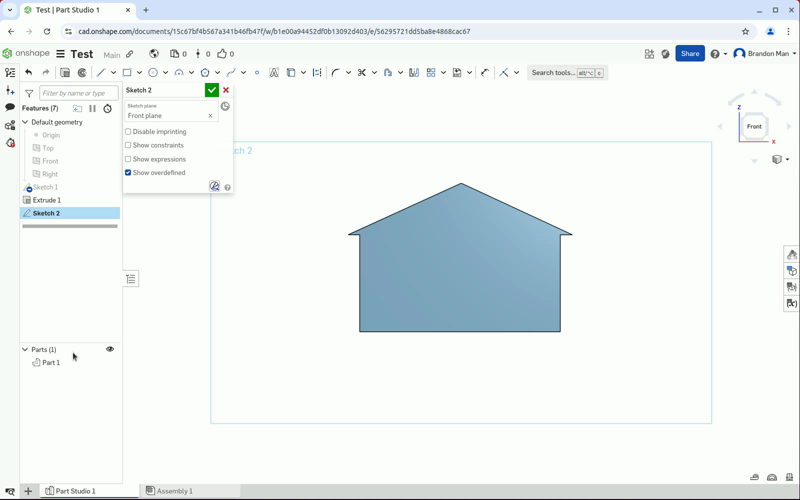
key(y)
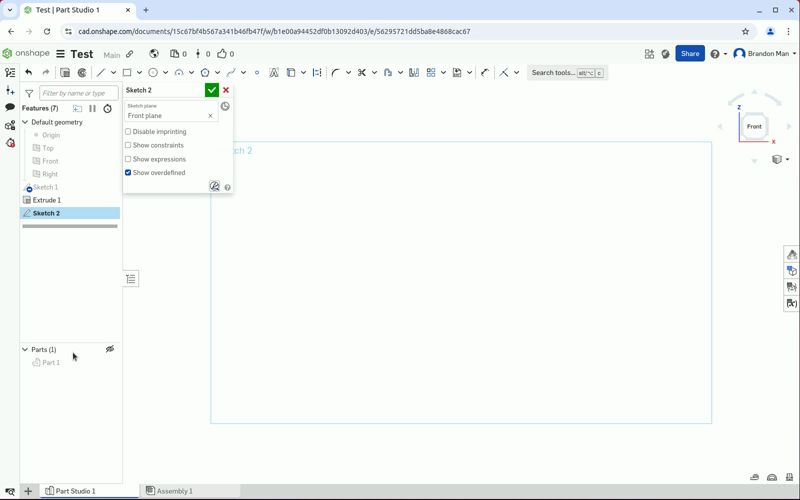
key(l)
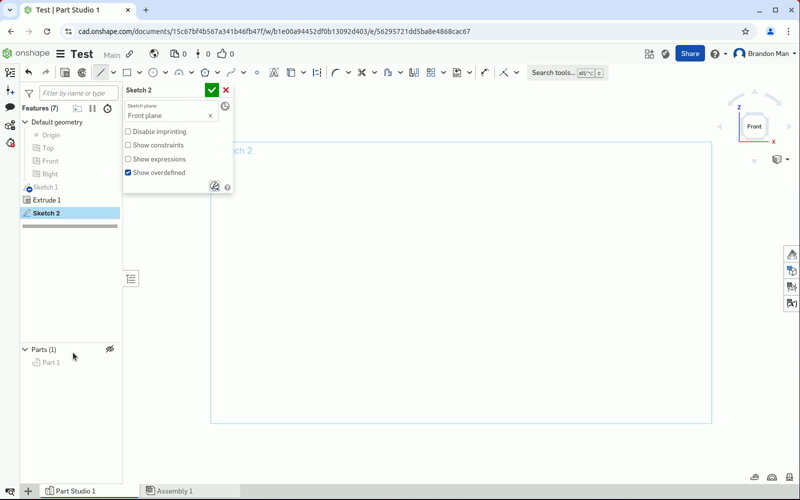
key_down(shift)
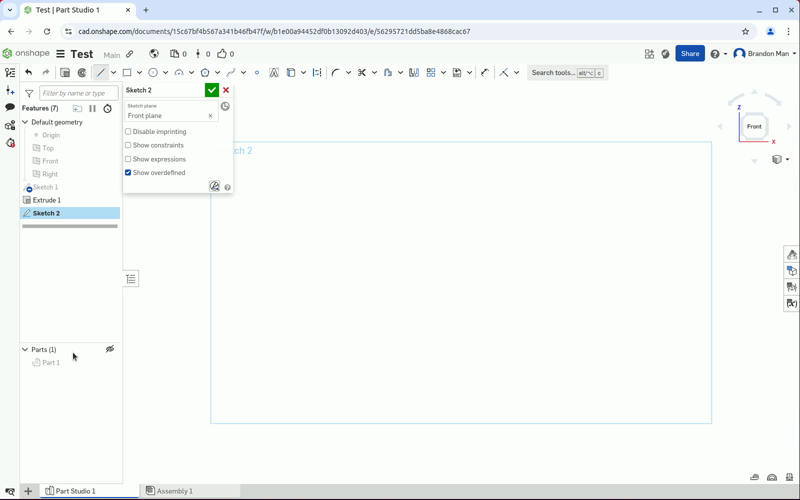
mouse_move(348, 234)
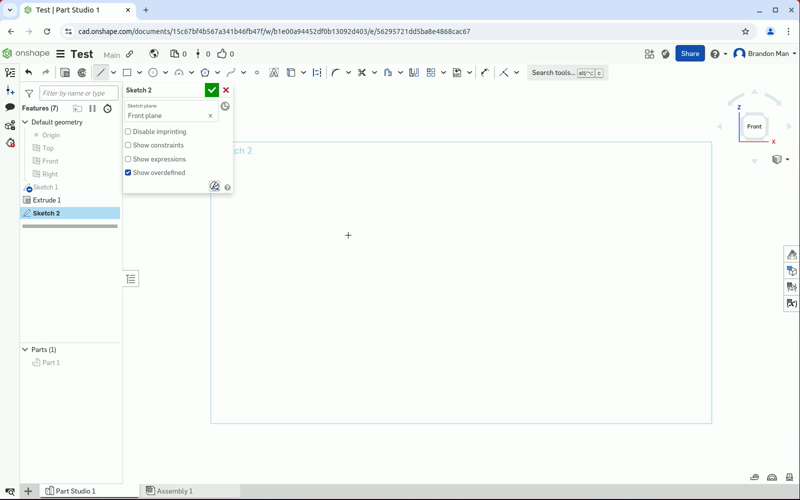
click(348, 234)
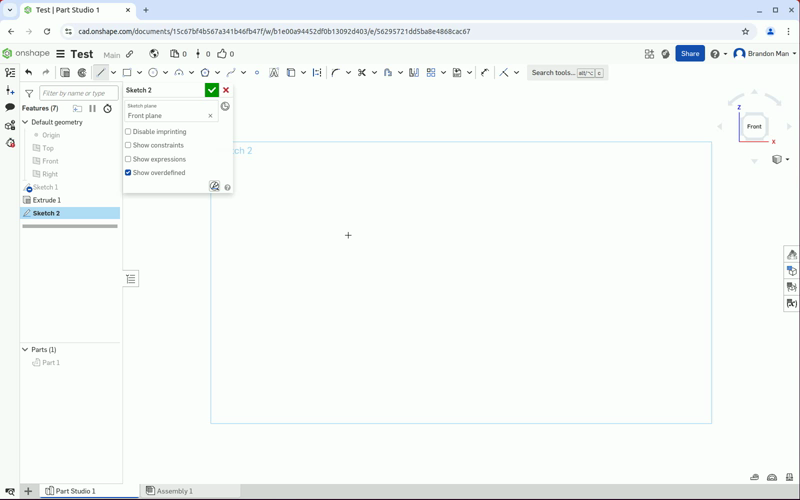
key_up(shift)
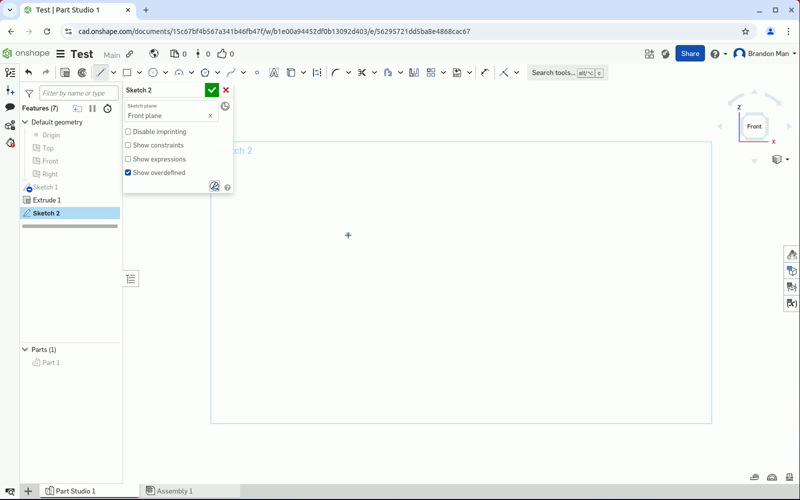
key_down(shift)
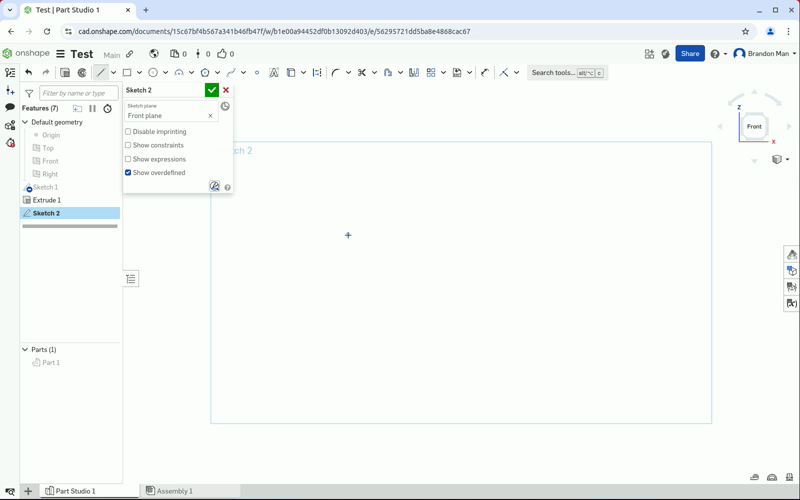
mouse_move(378, 234)
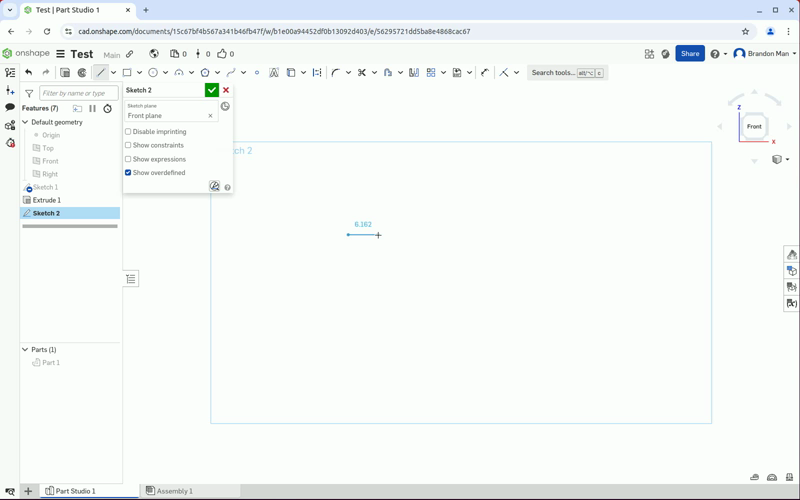
mouse_move(359, 234)
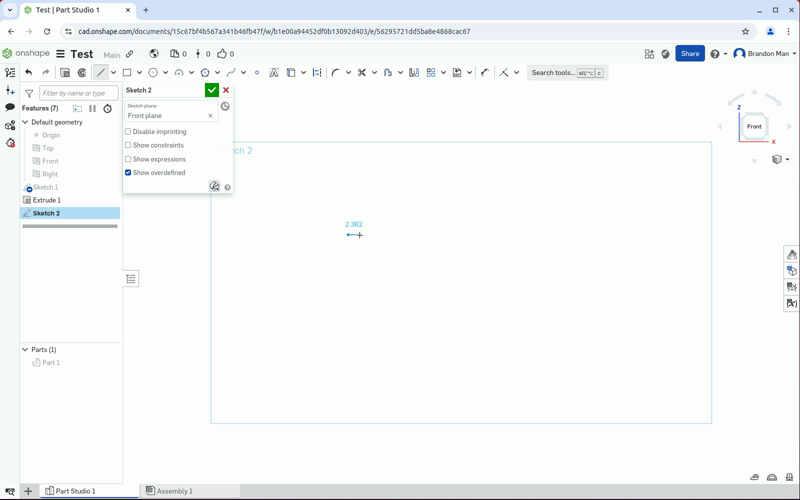
click(359, 234)
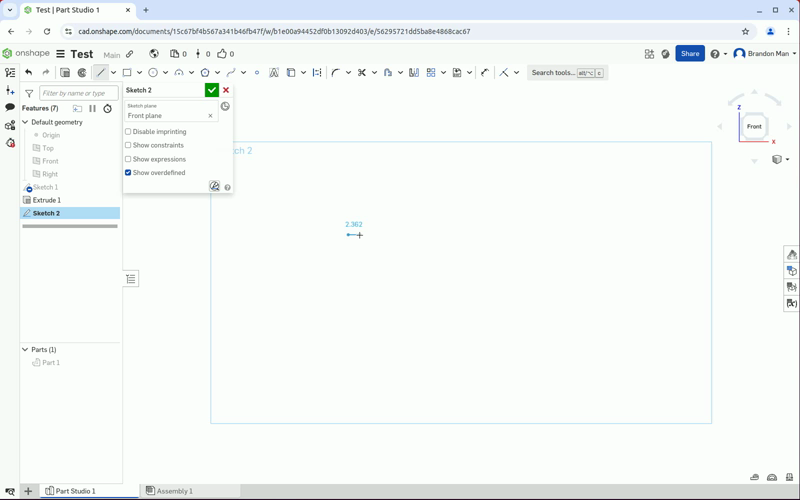
key_up(shift)
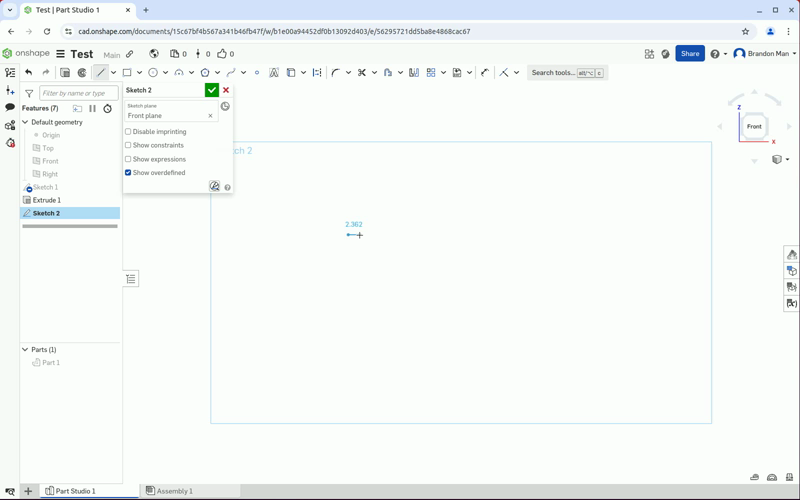
key_down(shift)
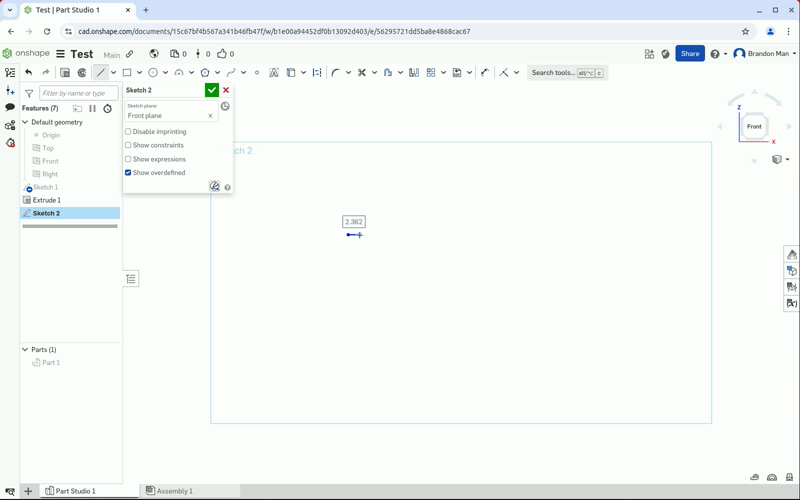
mouse_move(359, 331)
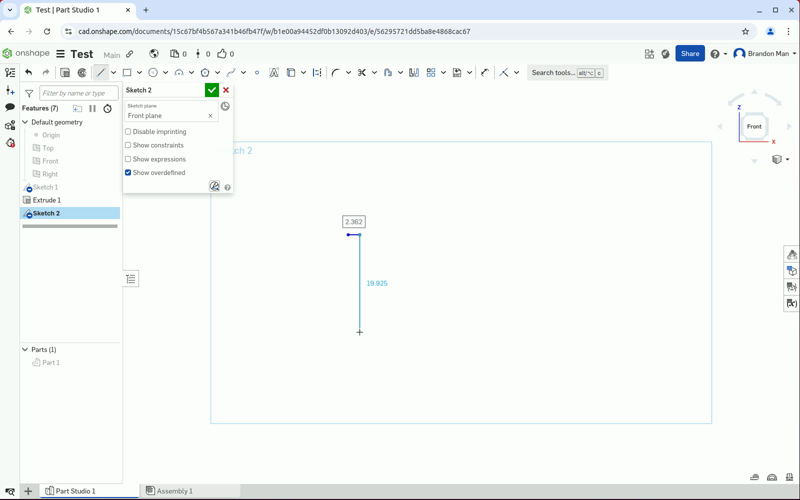
click(359, 331)
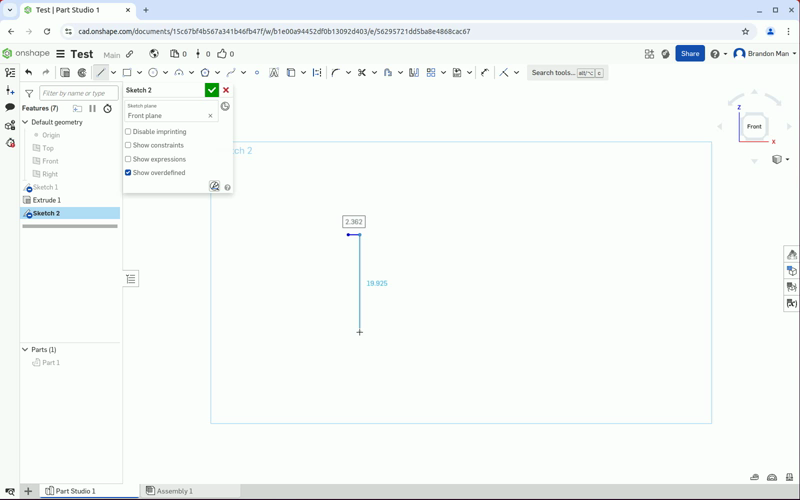
key_up(shift)
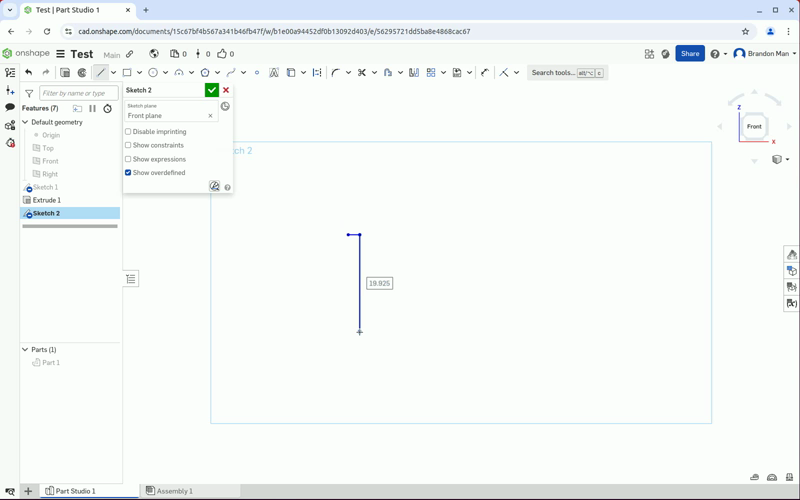
key_down(shift)
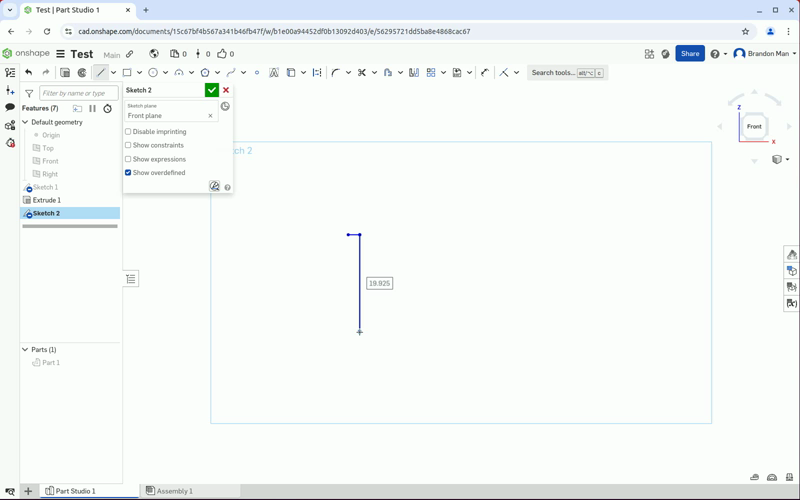
mouse_move(560, 331)
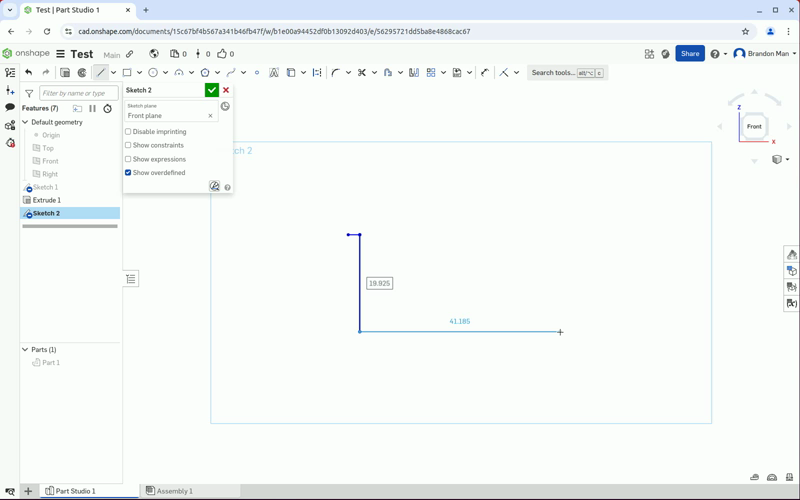
click(560, 331)
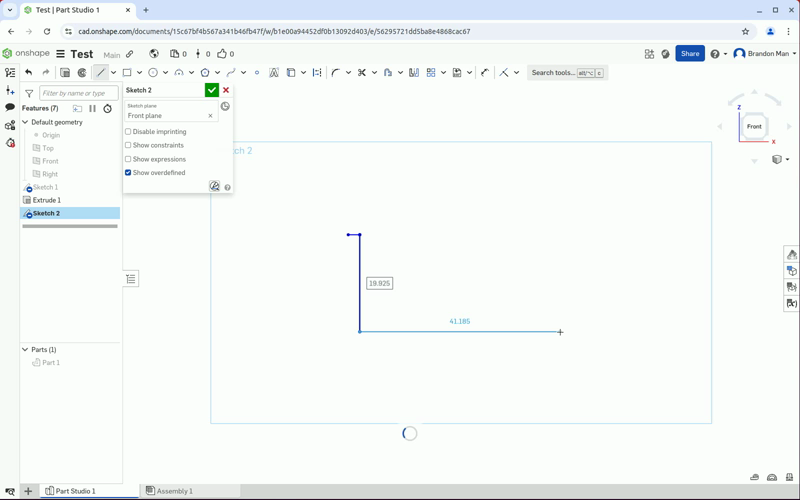
key_up(shift)
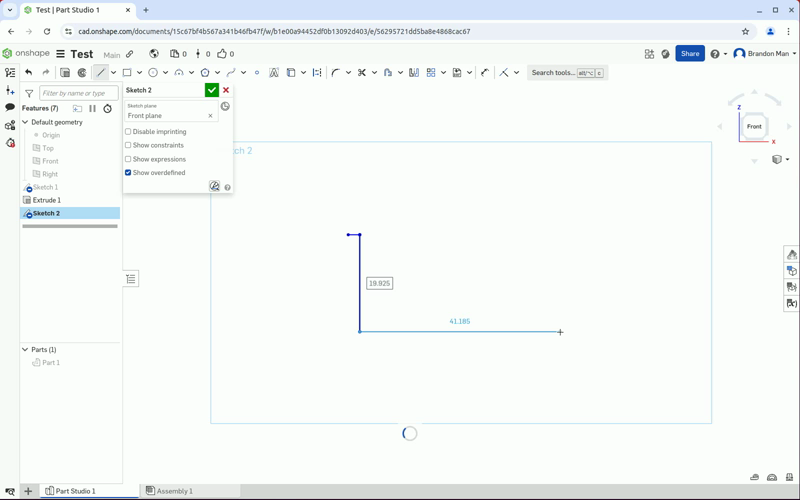
key_down(shift)
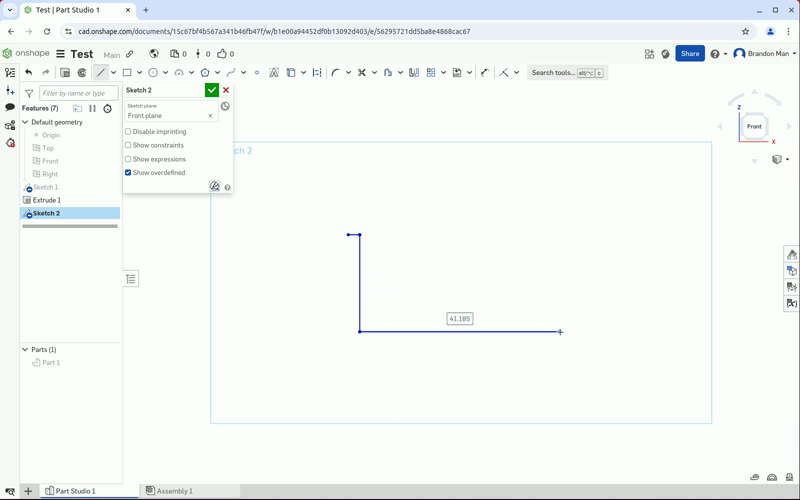
mouse_move(560, 234)
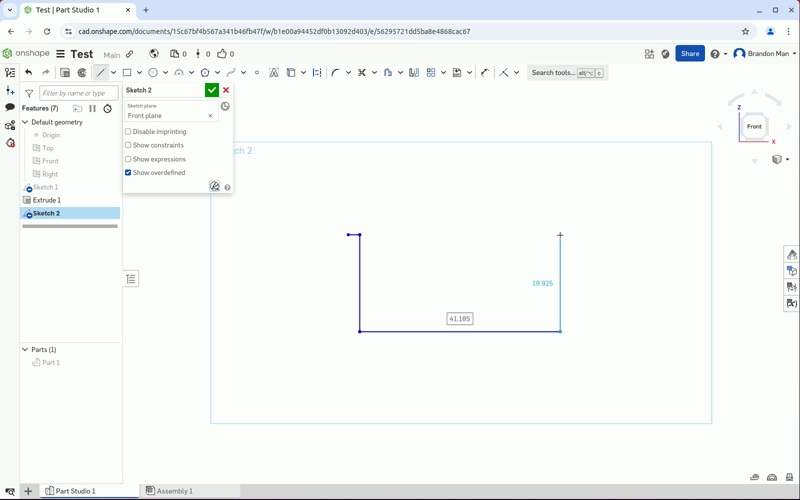
click(560, 234)
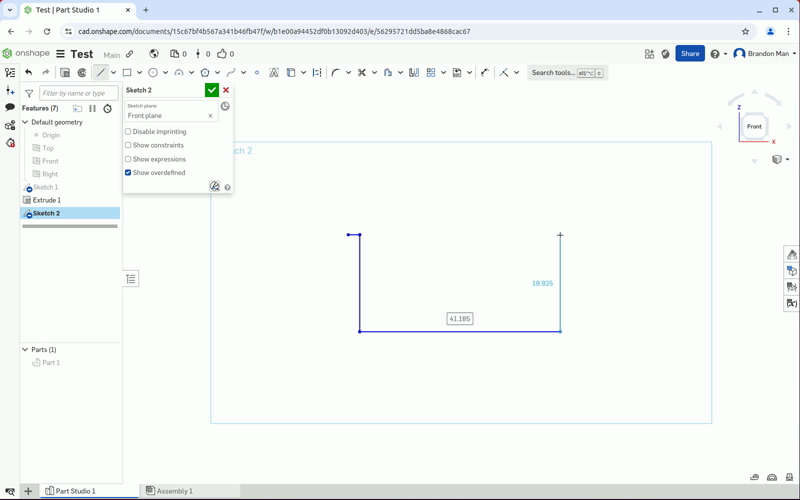
key_up(shift)
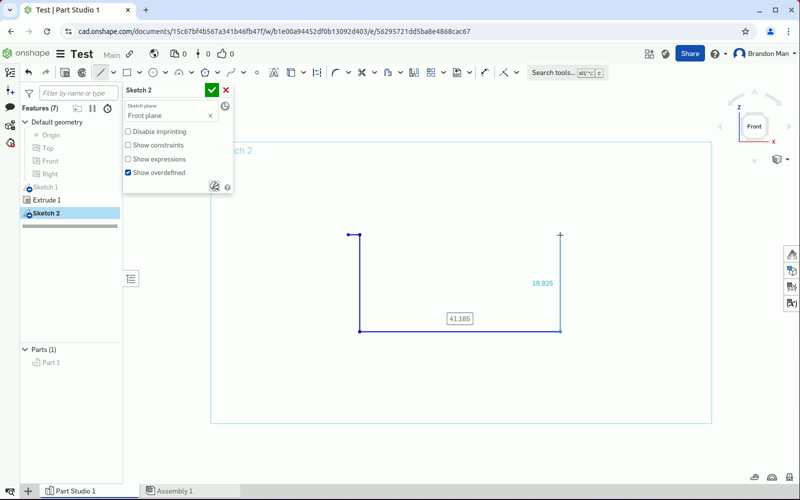
key_down(shift)
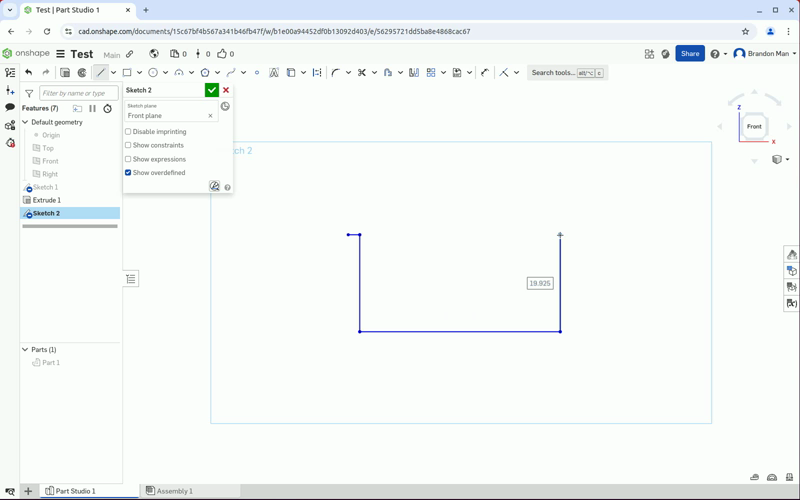
mouse_move(589, 234)
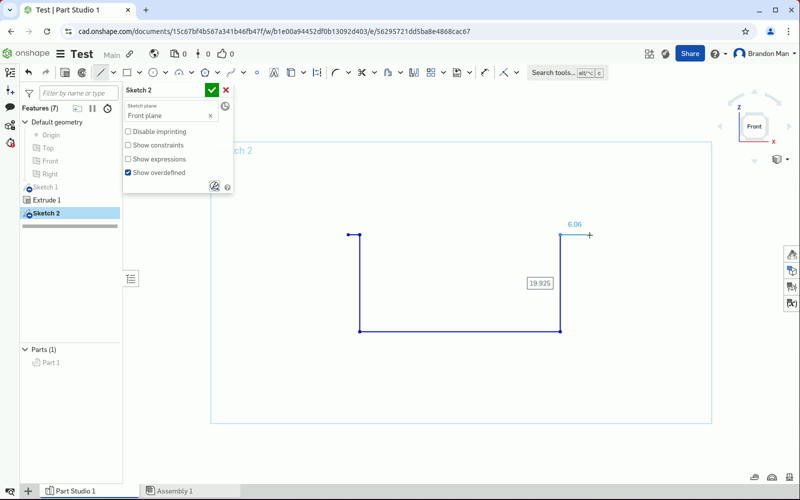
mouse_move(572, 234)
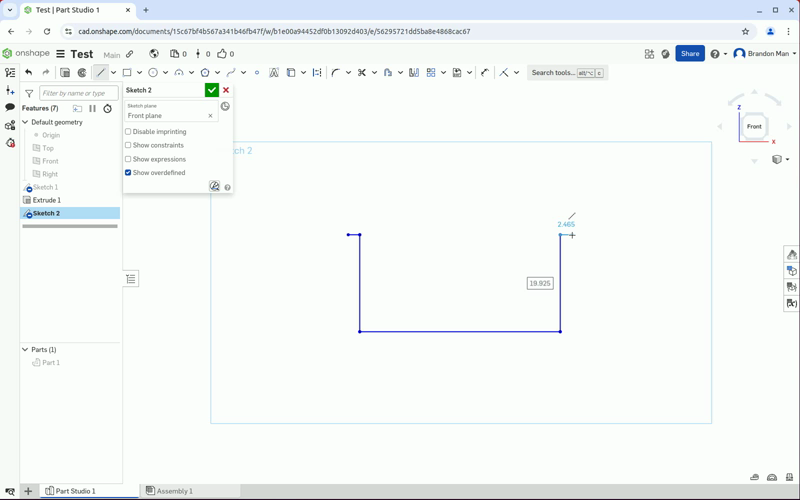
click(572, 234)
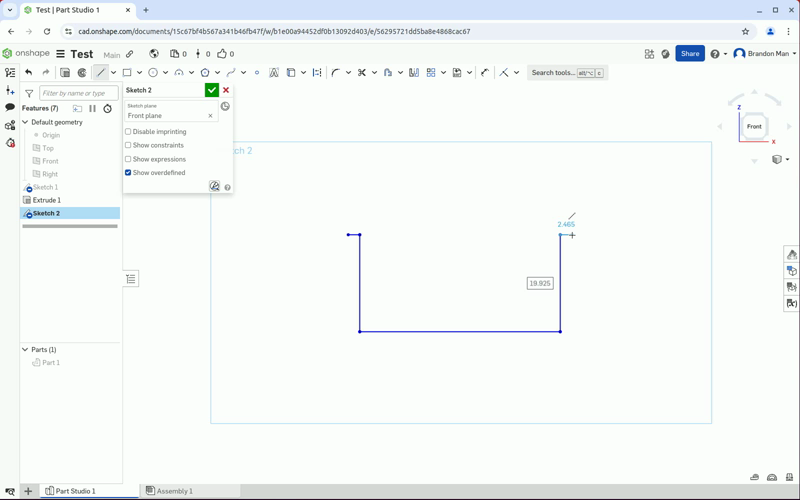
key_up(shift)
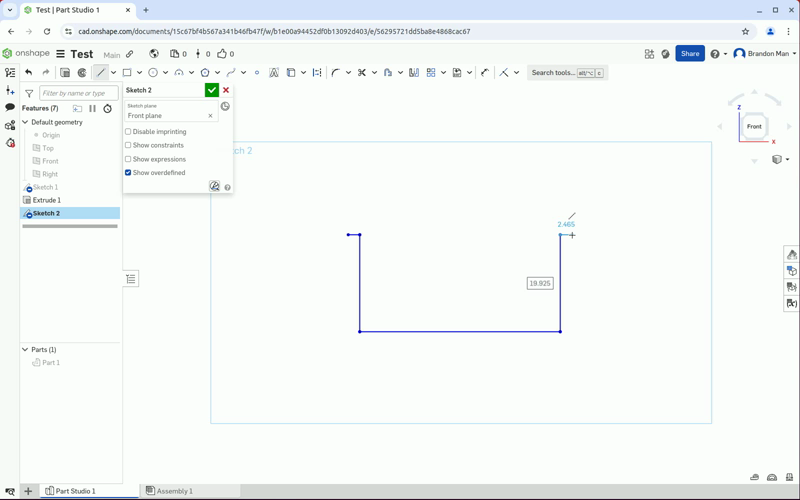
key_down(shift)
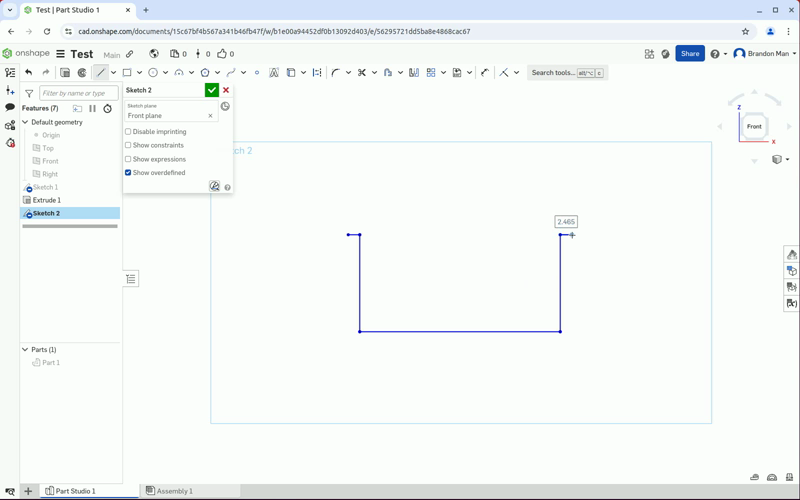
mouse_move(461, 183)
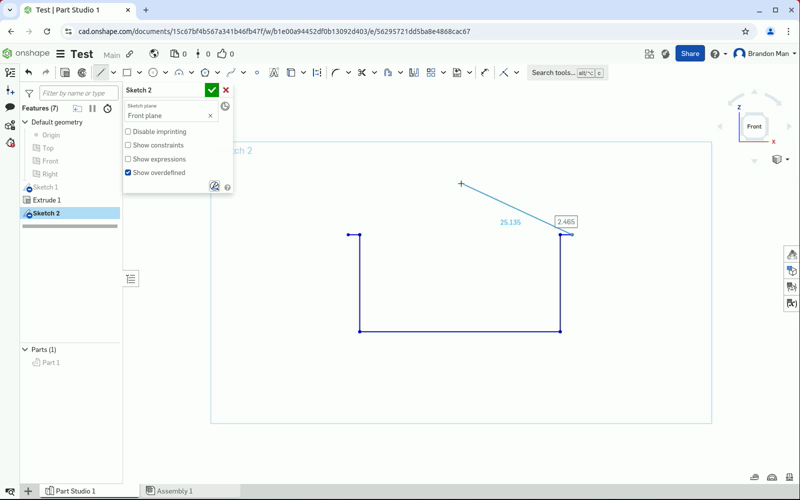
click(461, 183)
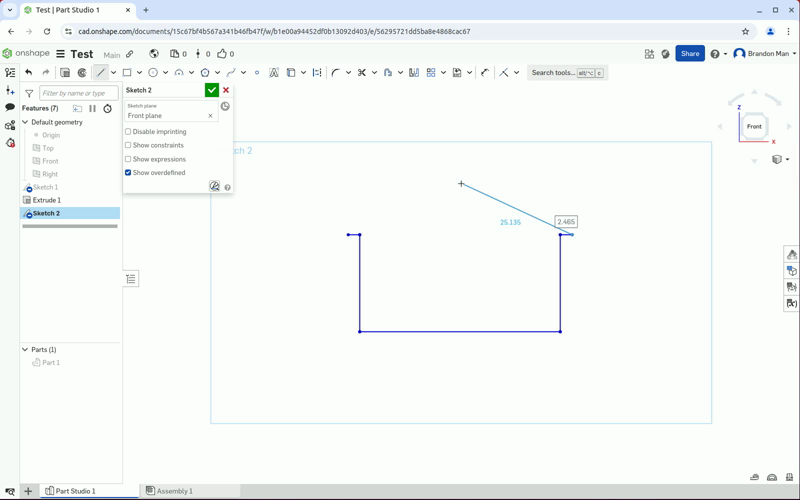
key_up(shift)
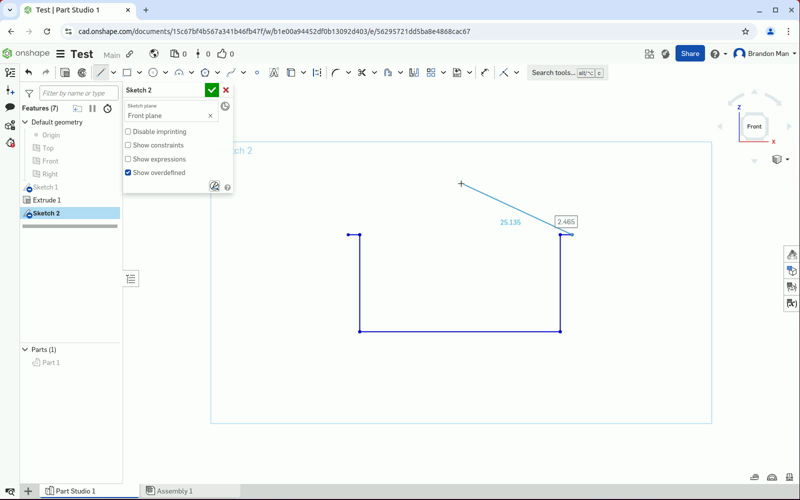
key_down(shift)
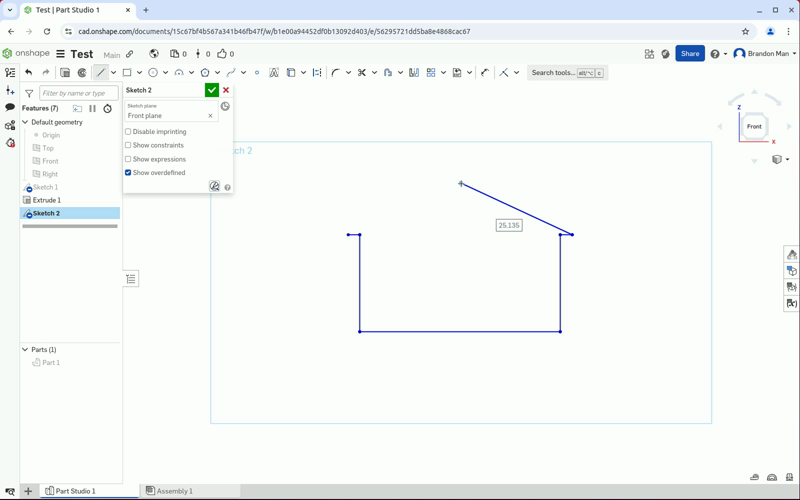
mouse_move(348, 234)
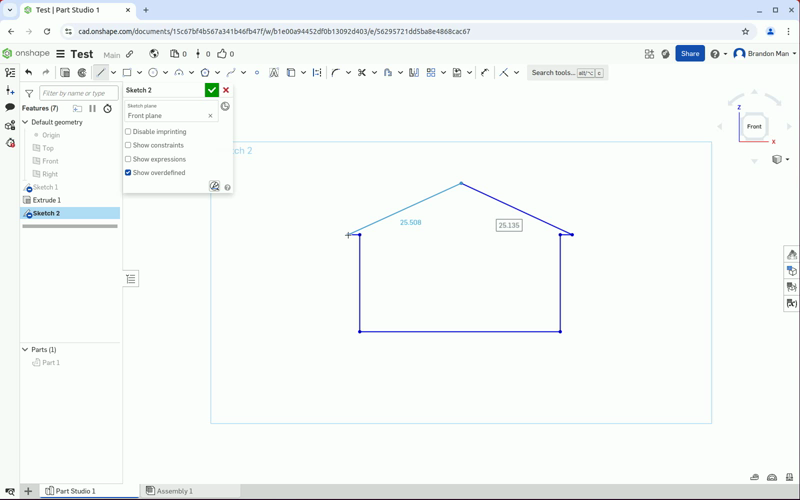
key_up(shift)
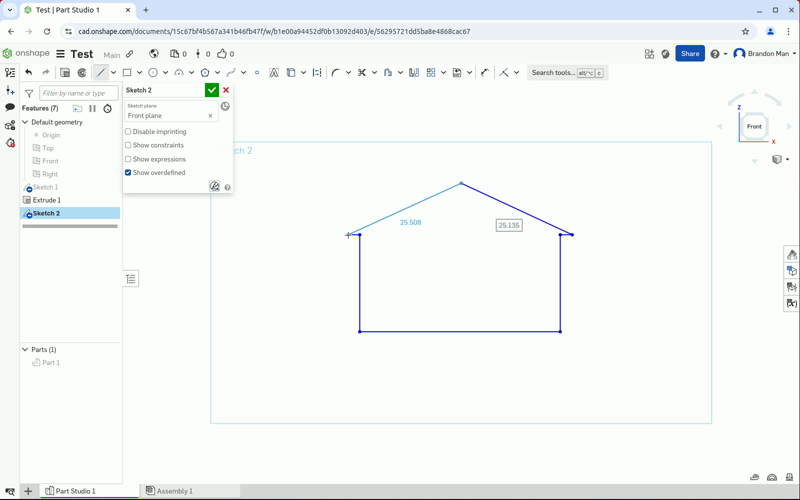
click(348, 234)
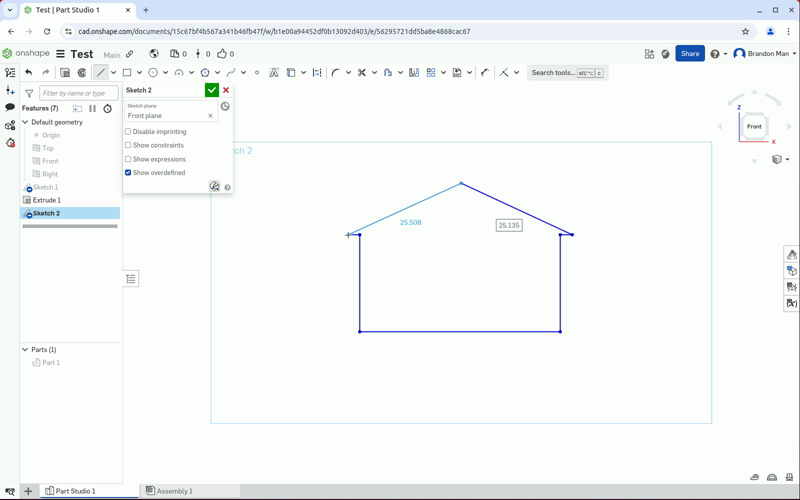
key(esc)
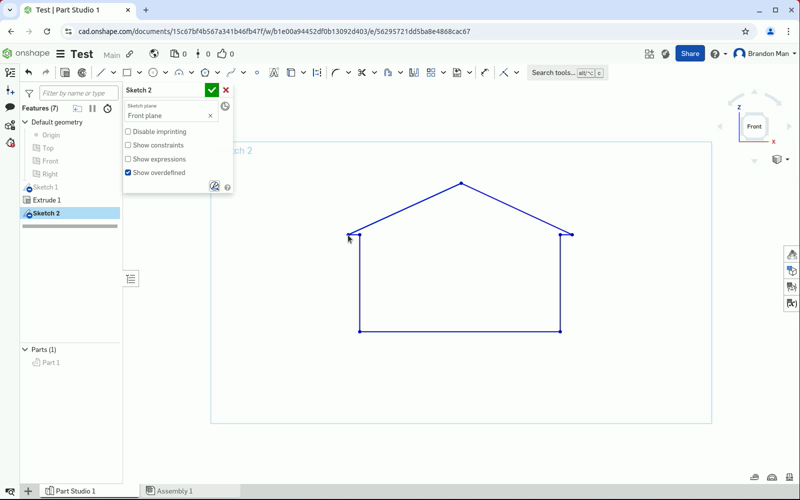
mouse_move(460, 294)
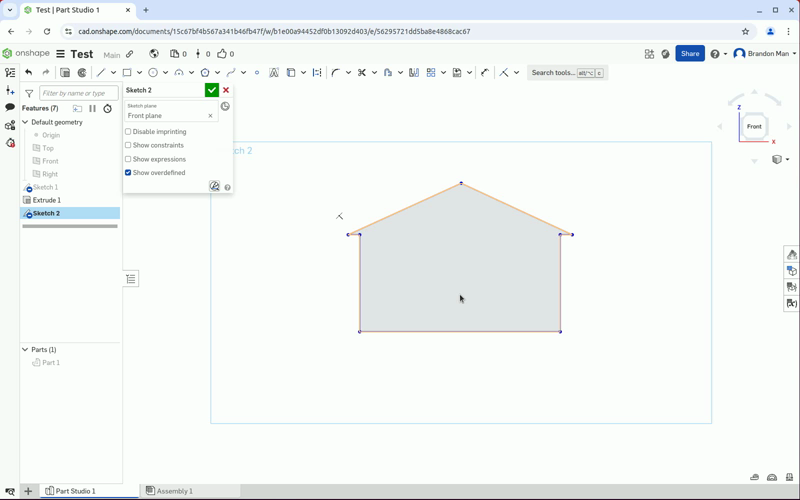
click(460, 294)
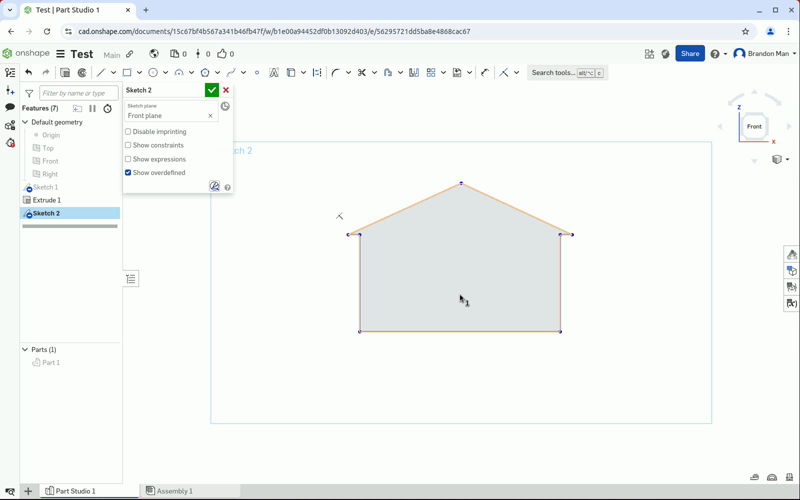
mouse_move(73, 352)
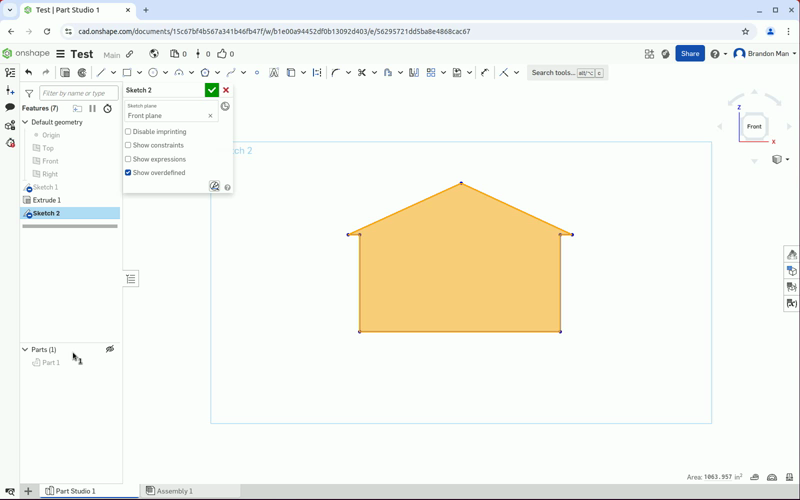
key(shift+y)
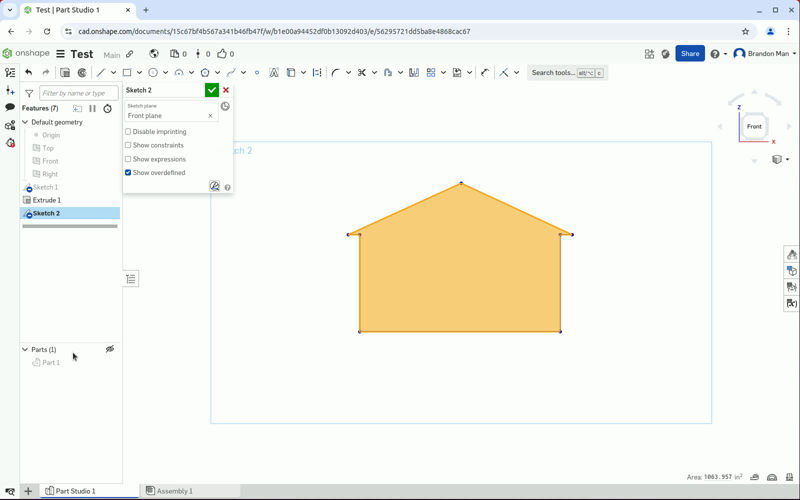
key(shift+e)
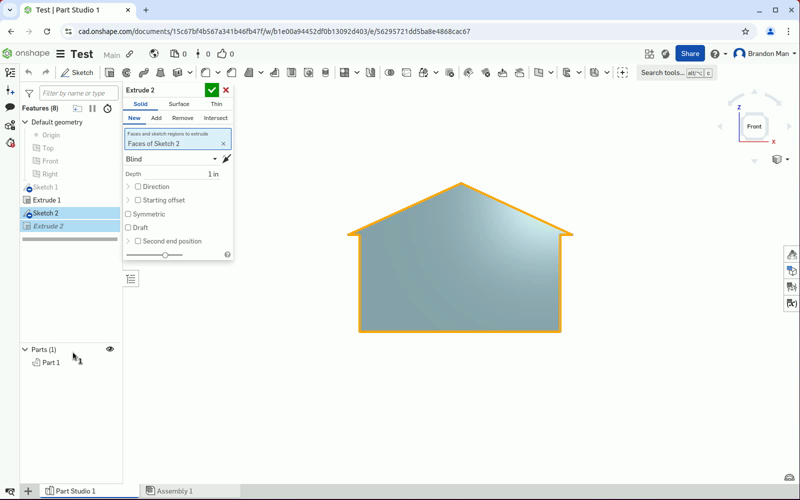
mouse_move(143, 106)
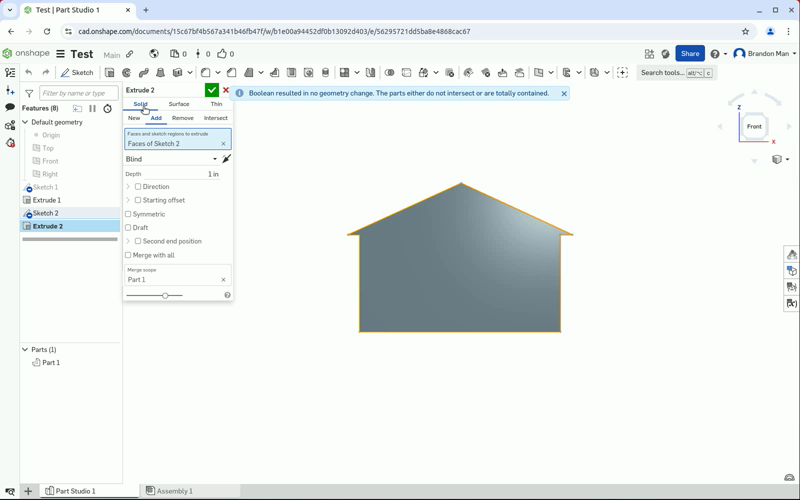
click(143, 106)
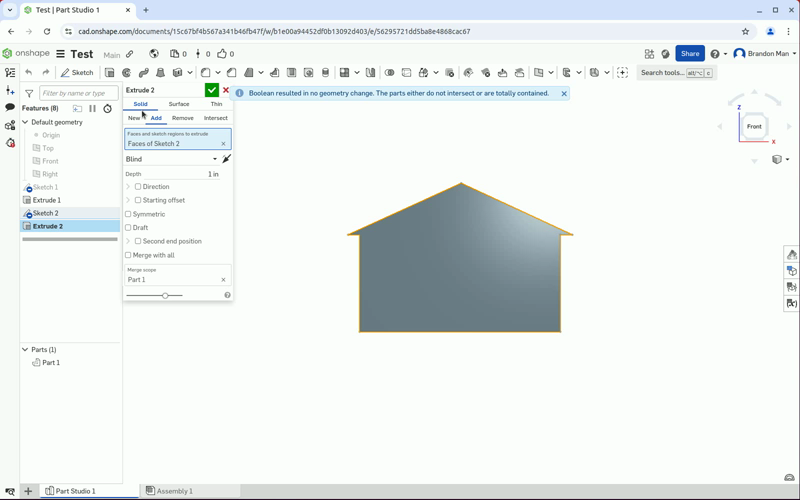
mouse_move(137, 120)
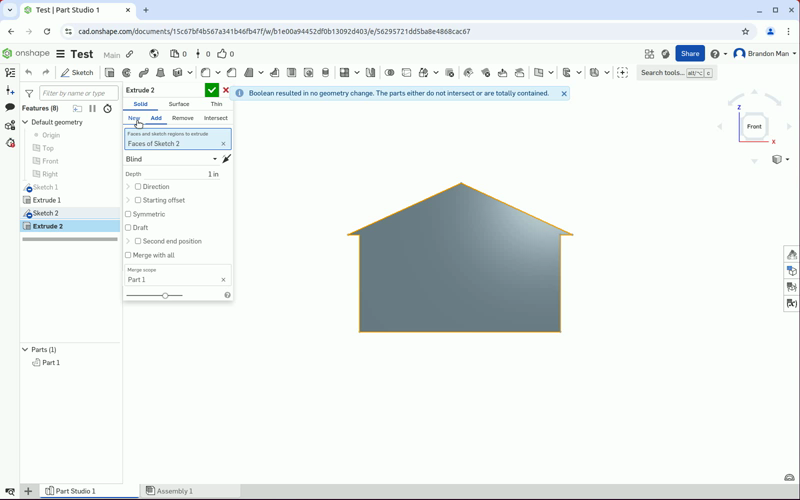
click(137, 120)
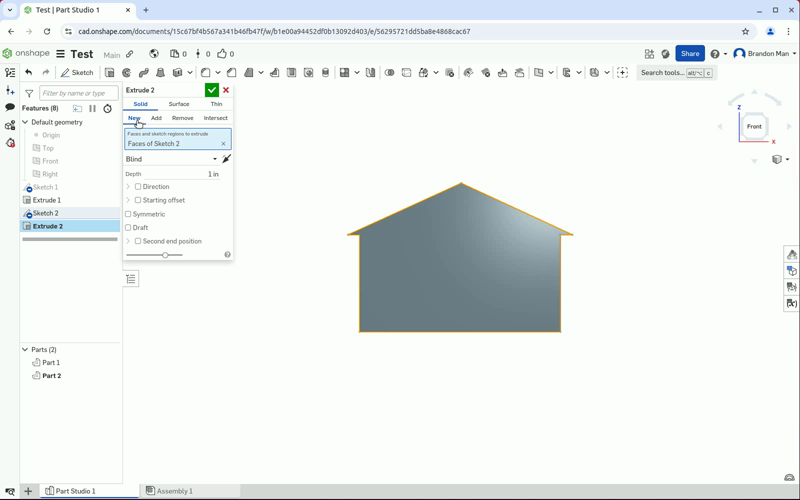
key(tab, 4)
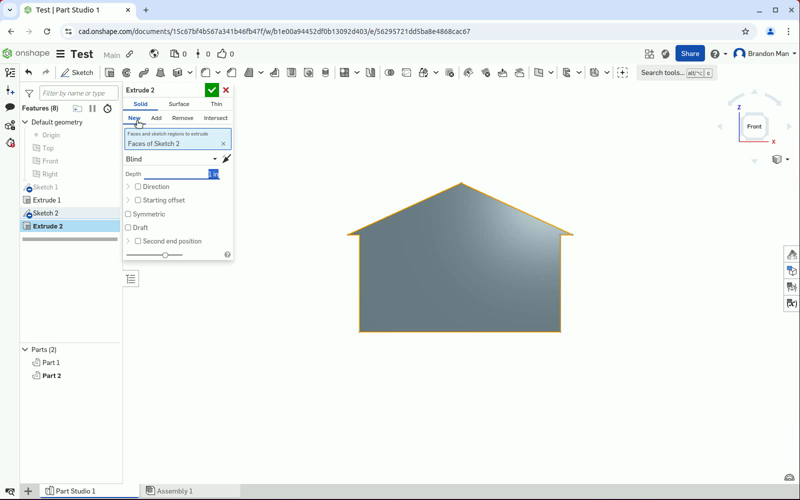
text(2.166)
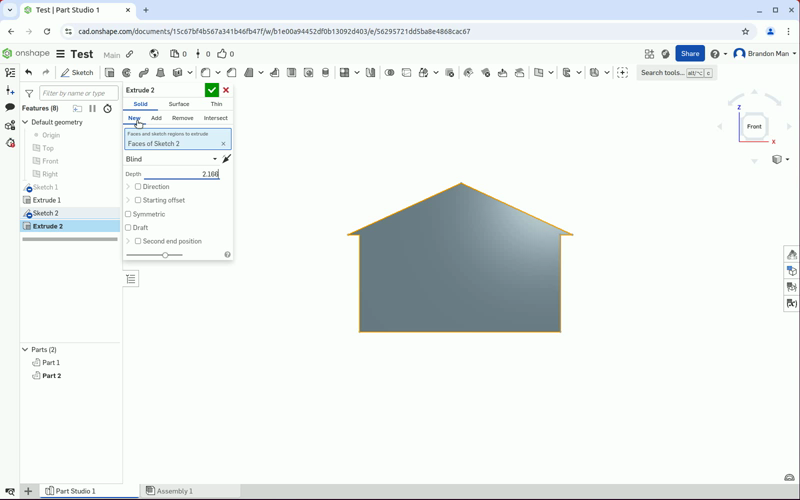
key(enter)
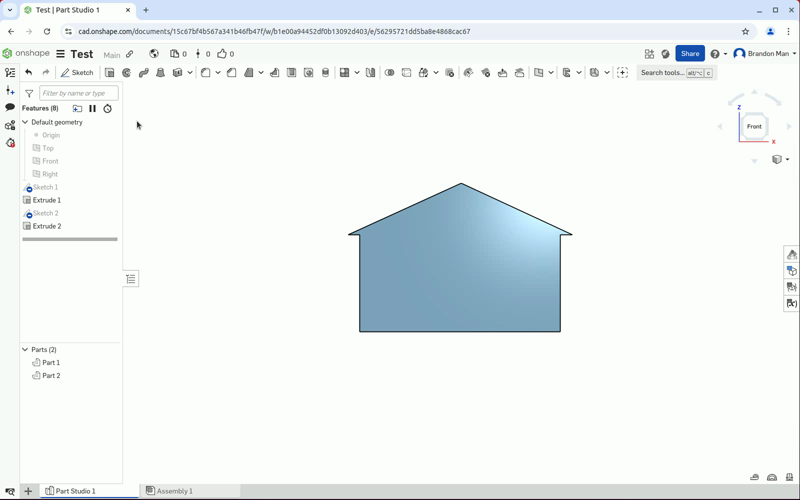
key(shift+h)
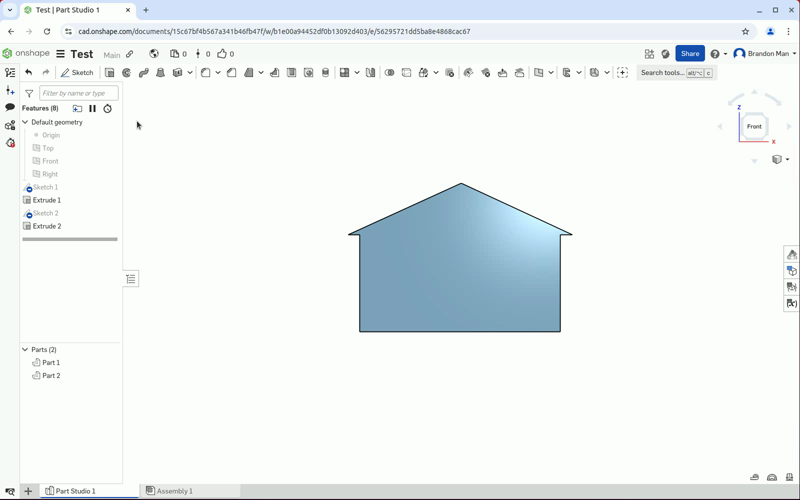
key(shift+h)
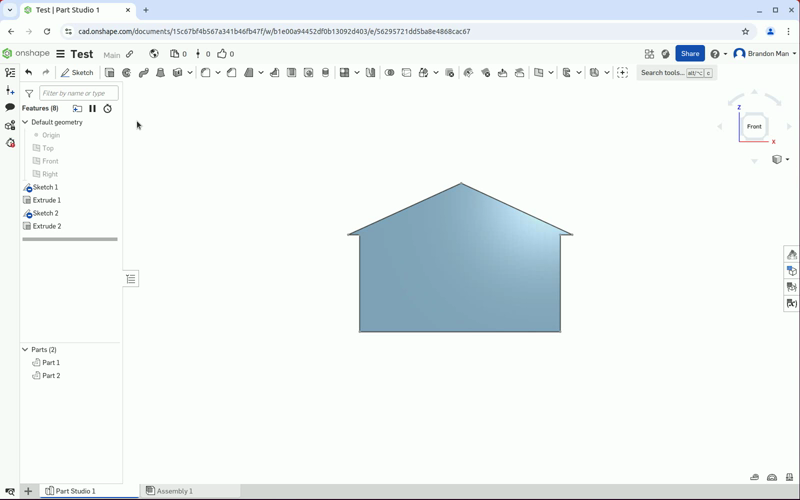
key(shift+7)
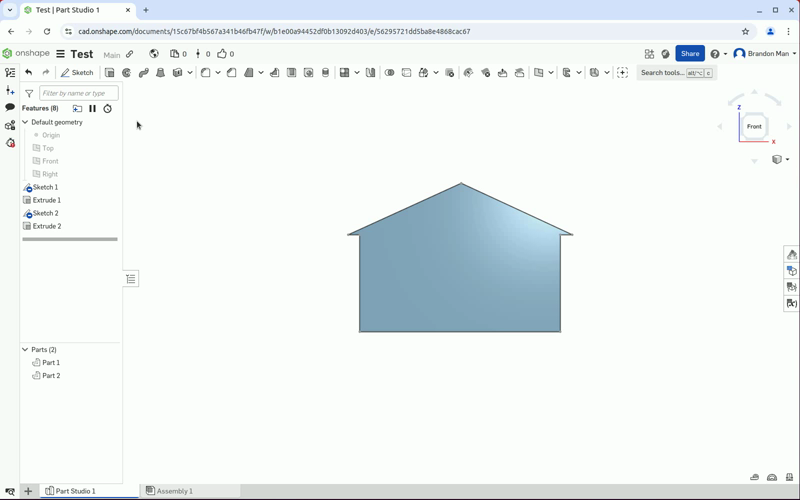
key(left, 2)
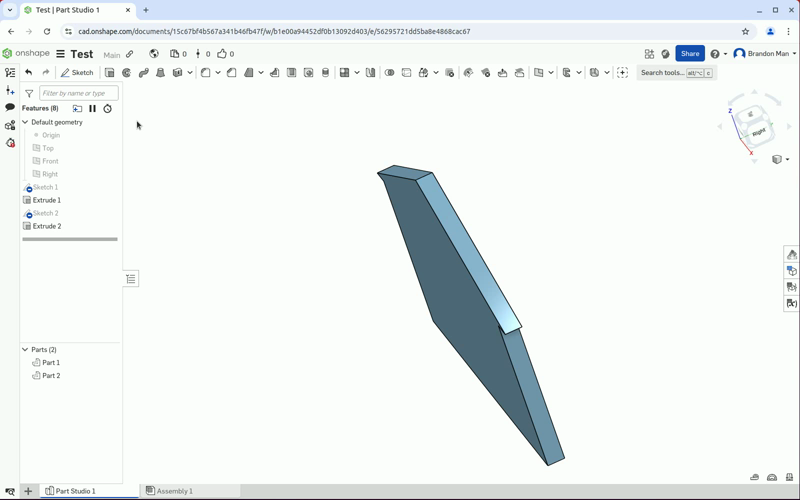
key(down, 2)
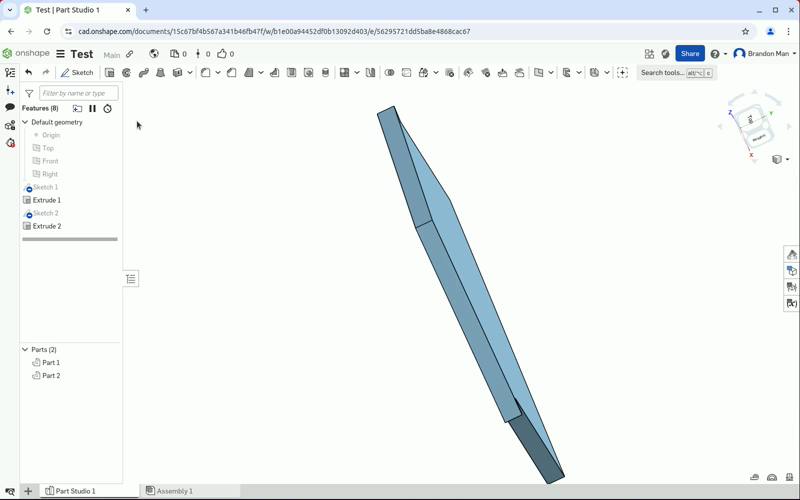
key(up, 2)
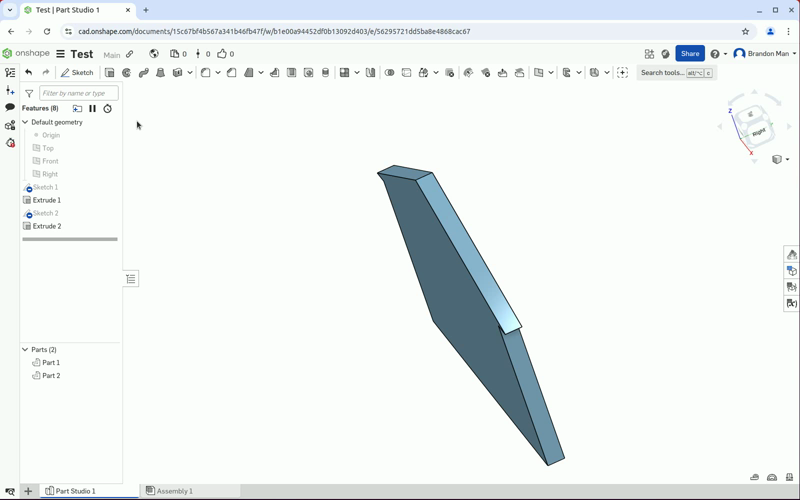
key(right, 2)
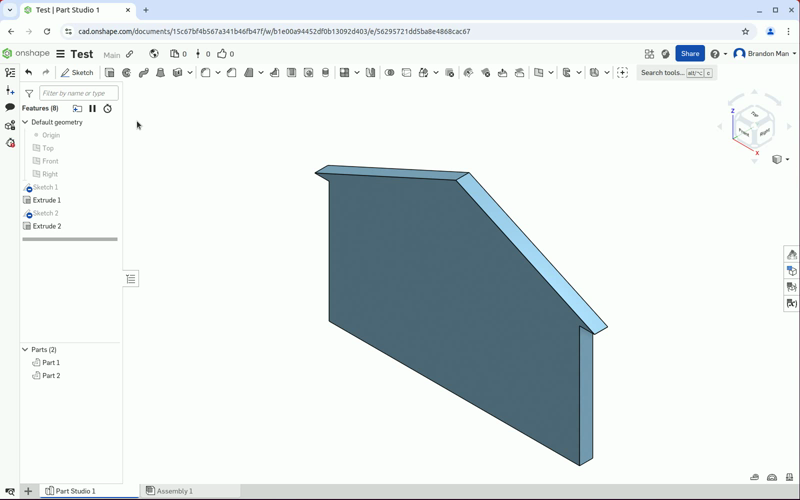
mouse_move(73, 189)
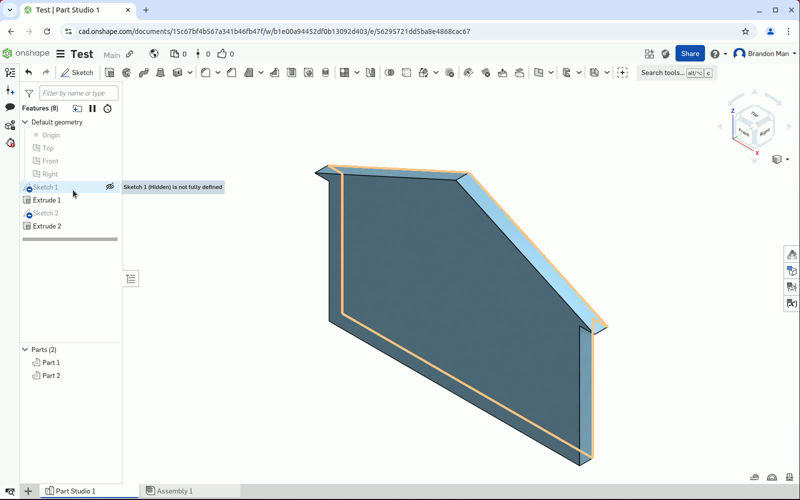
click(73, 189)